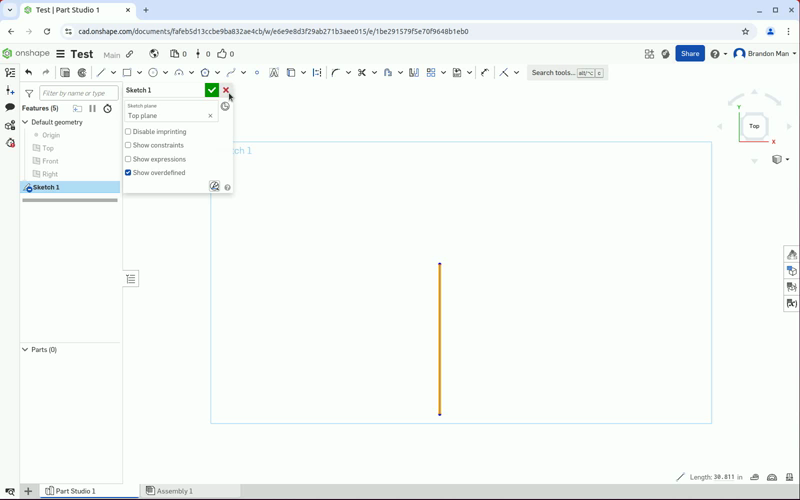
key(shift+h)
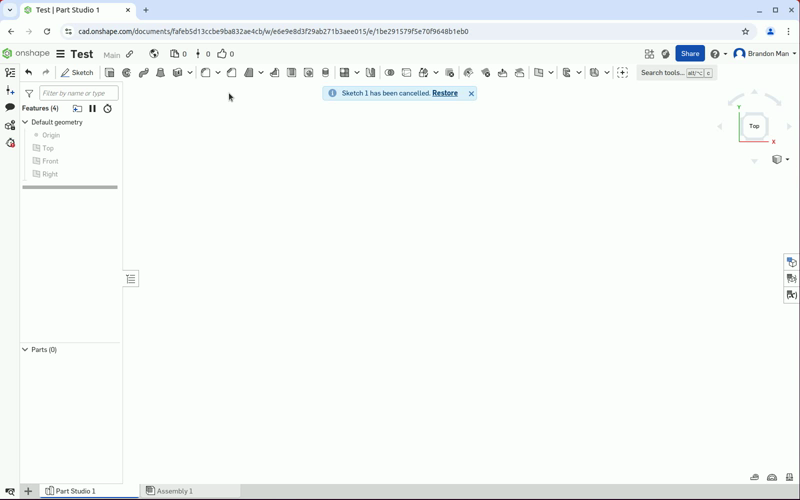
mouse_move(73, 352)
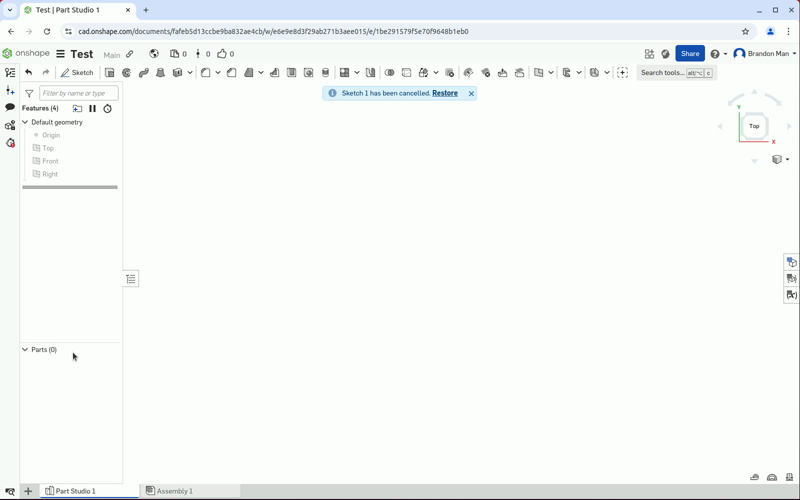
key(y)
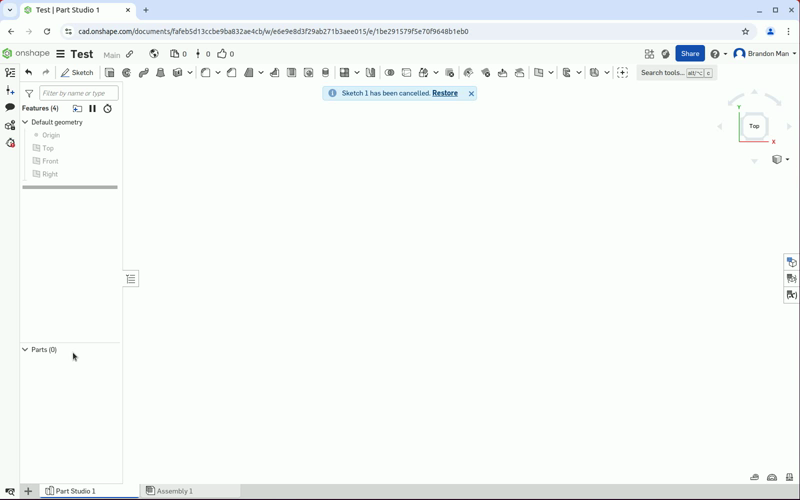
key(shift+p)
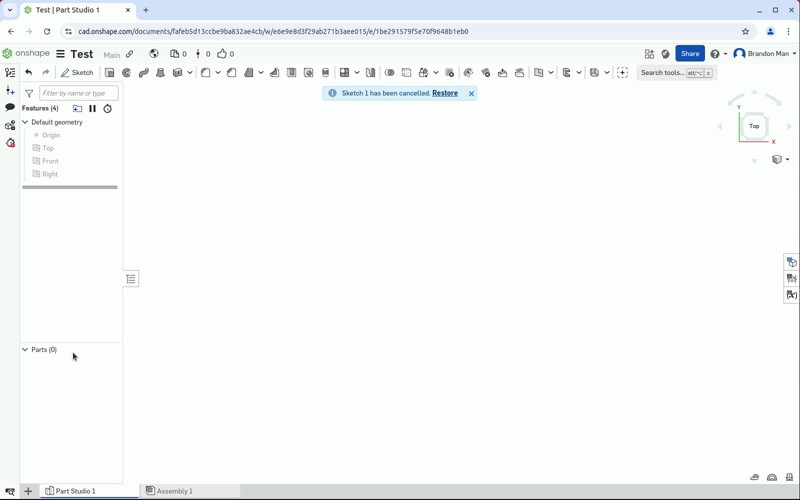
key(space)
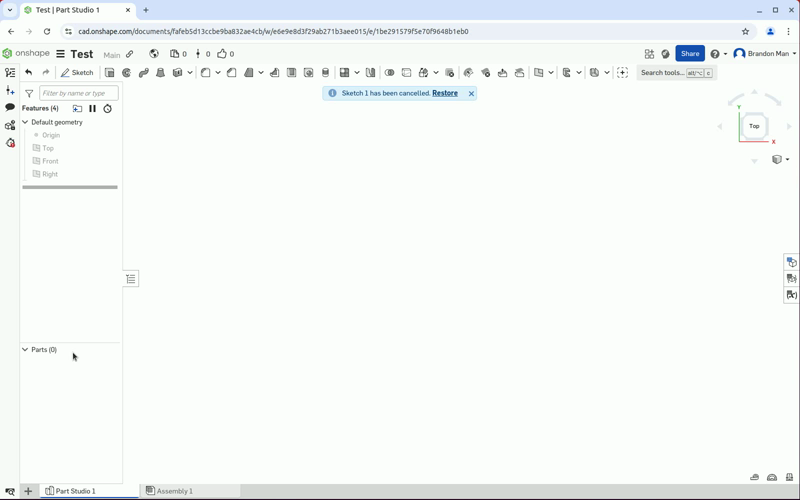
key_down(shift)
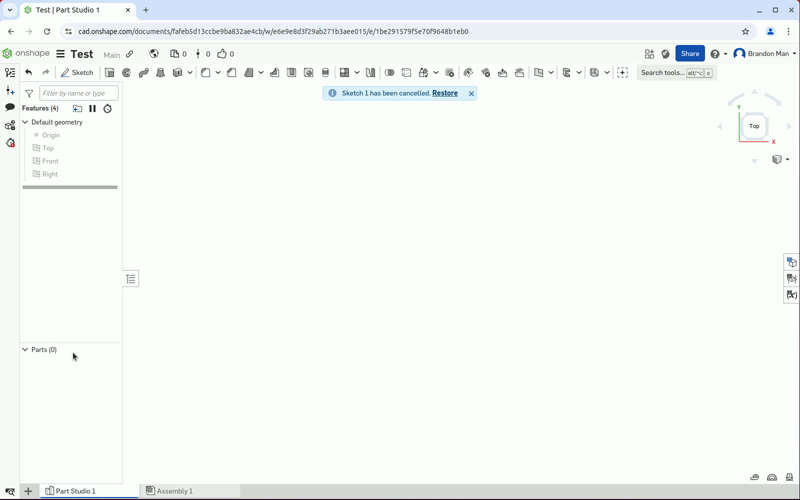
key(up)
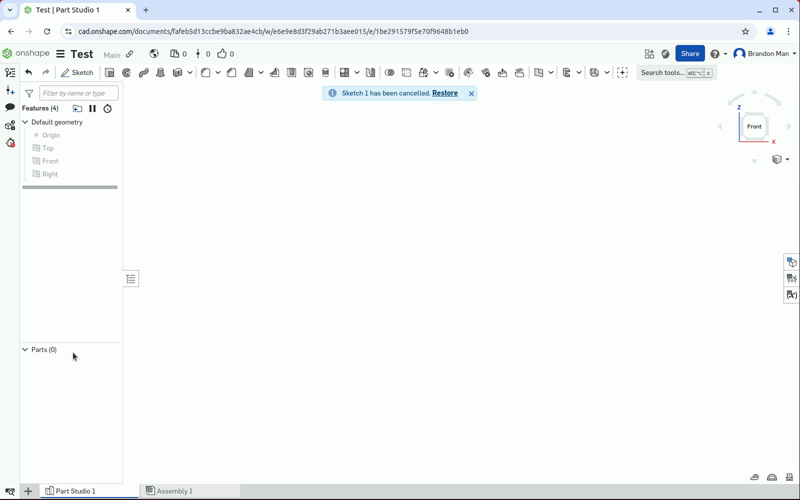
key_up(shift)
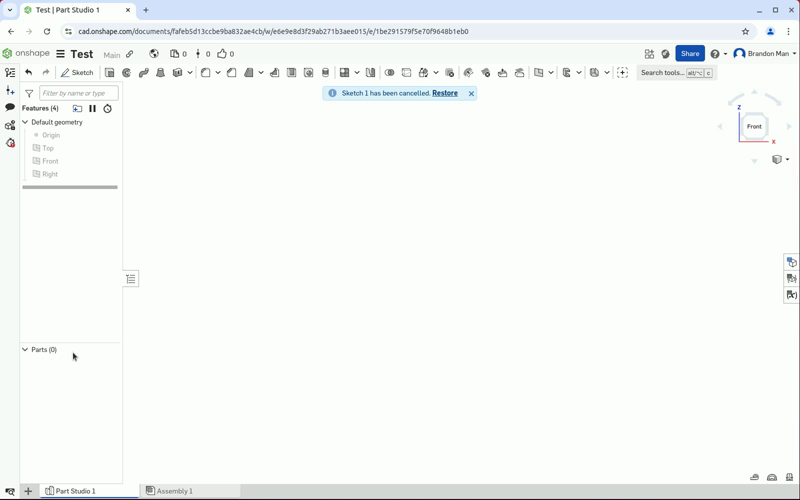
mouse_move(73, 352)
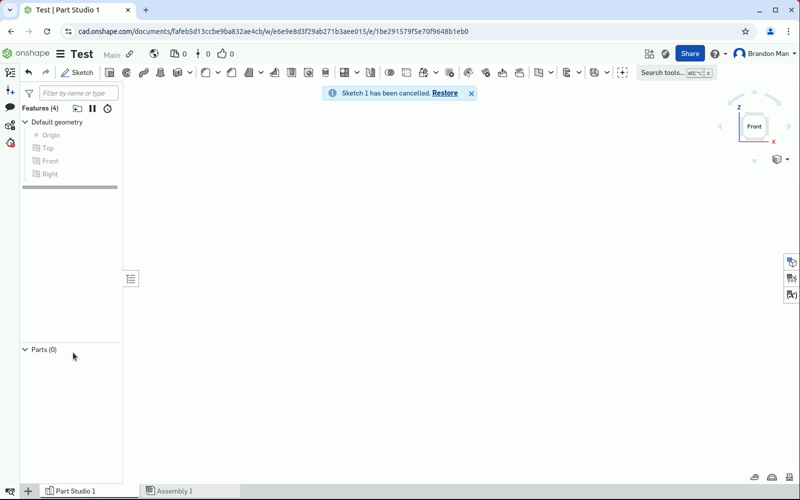
key(shift+y)
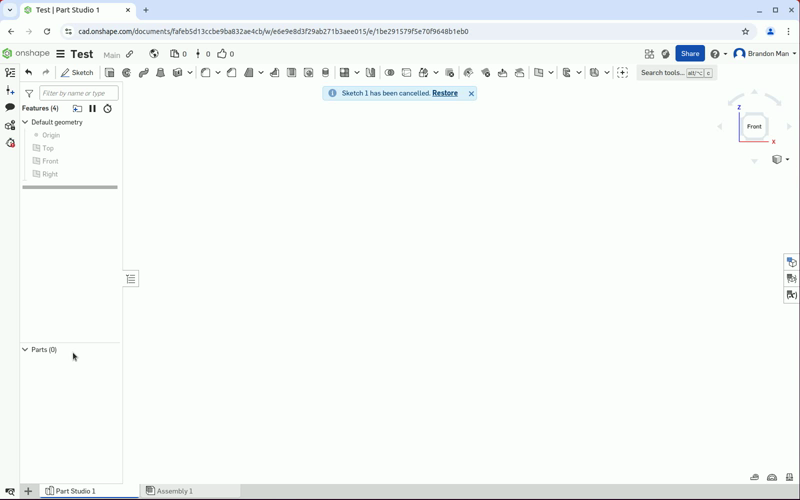
key(shift+s)
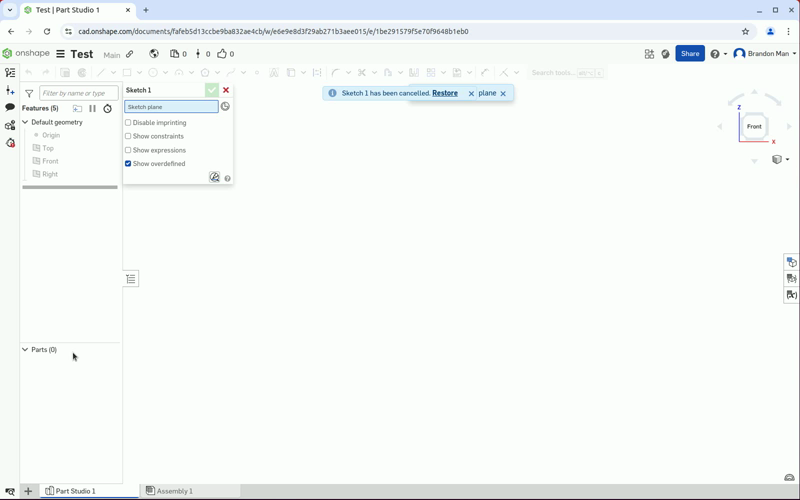
mouse_move(73, 163)
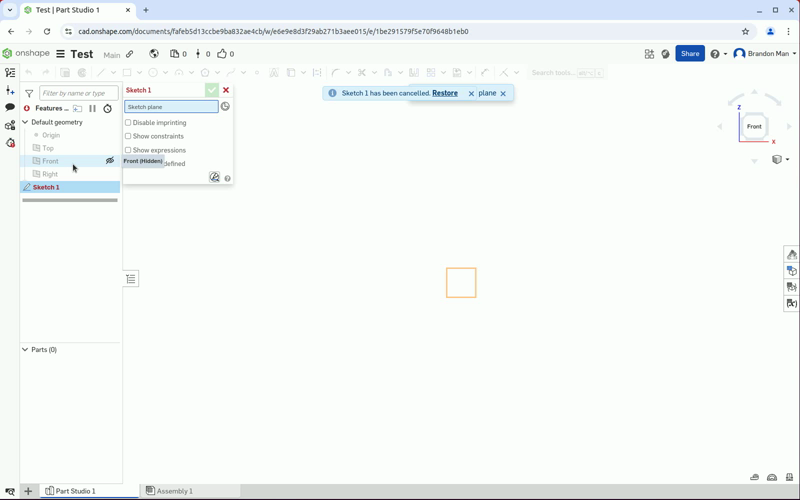
click(73, 163)
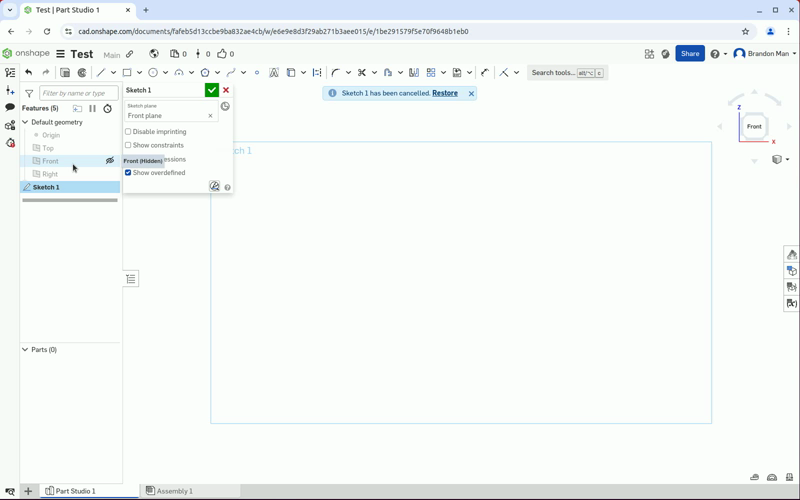
mouse_move(73, 352)
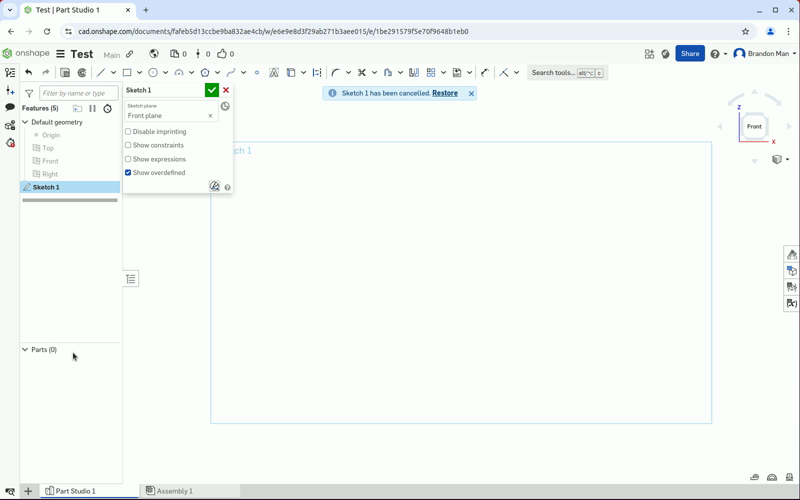
key(y)
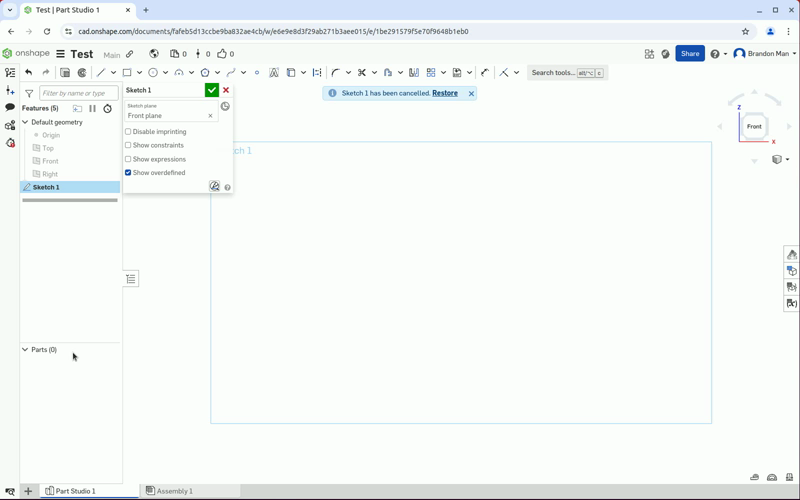
key(l)
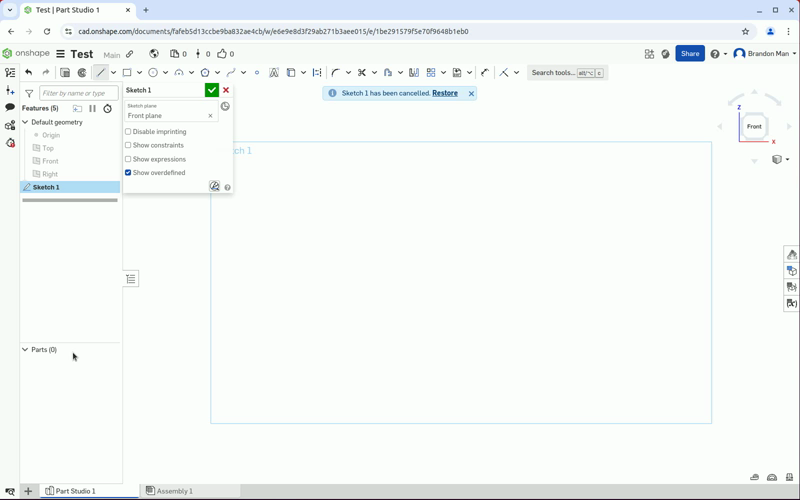
key_down(shift)
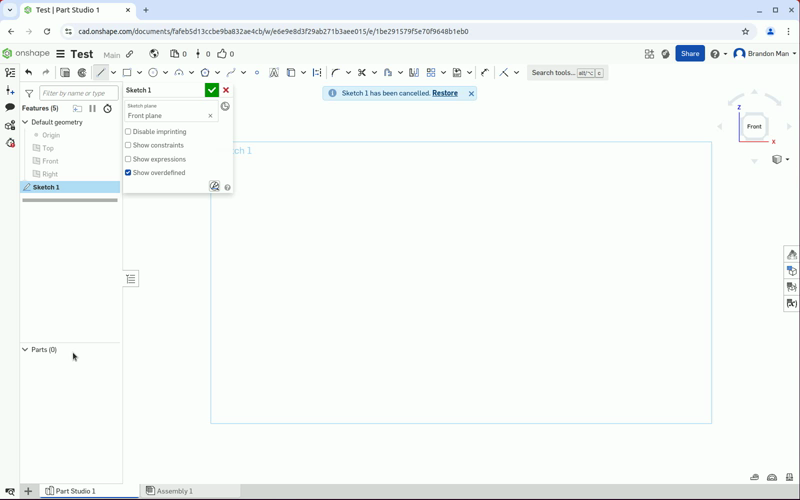
mouse_move(348, 332)
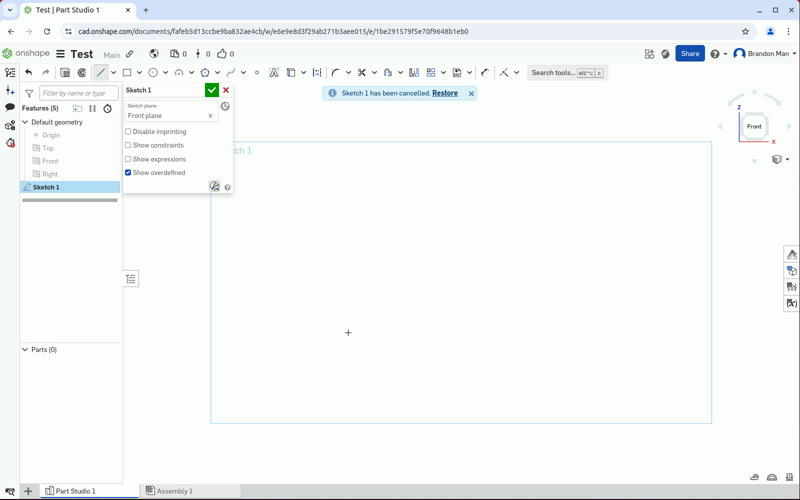
click(348, 332)
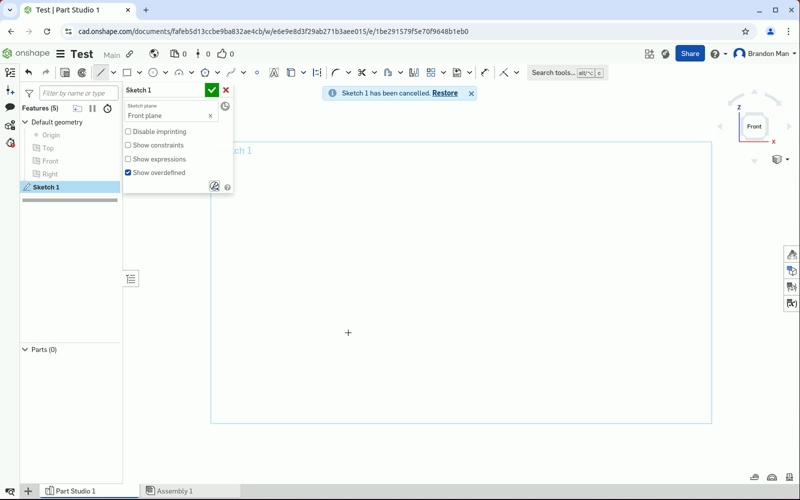
key_up(shift)
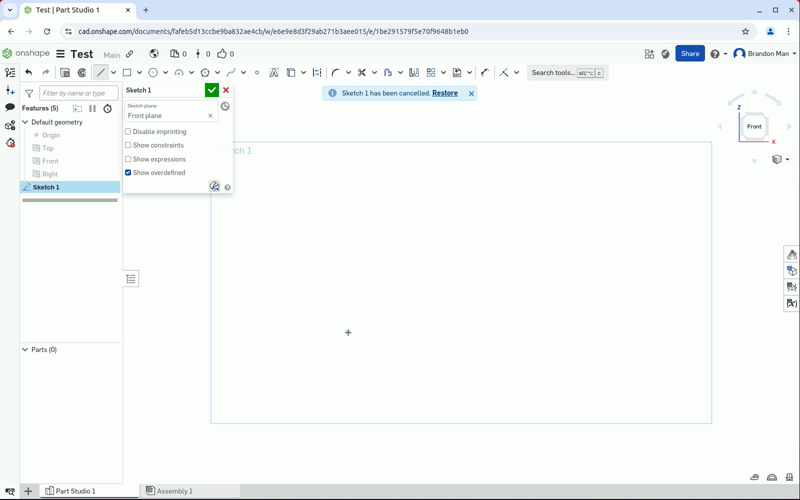
key_down(shift)
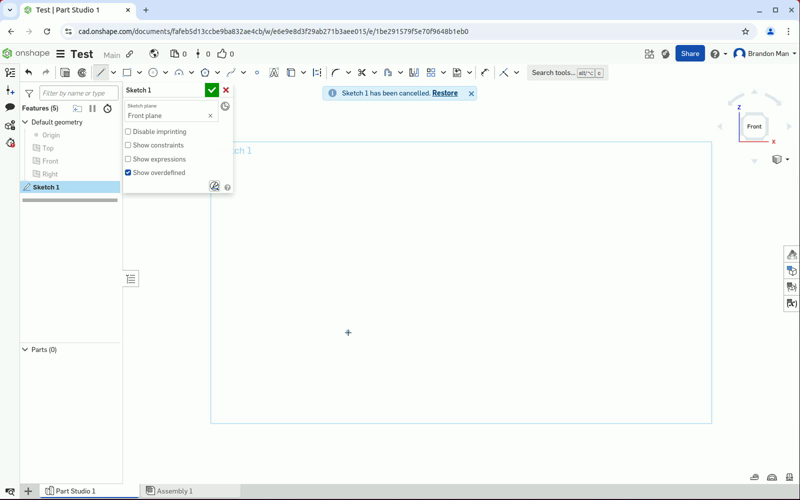
mouse_move(460, 332)
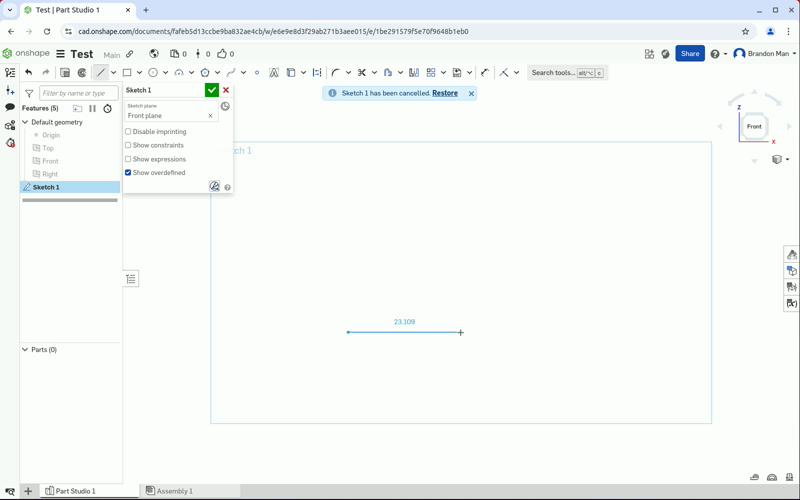
click(460, 332)
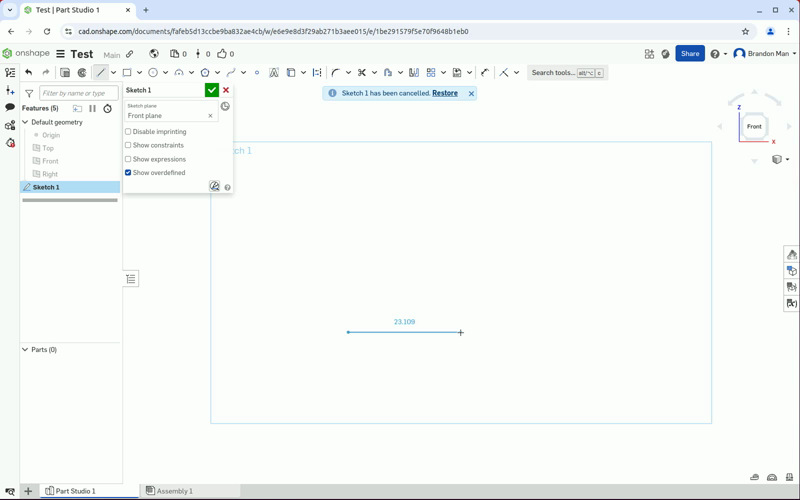
key_up(shift)
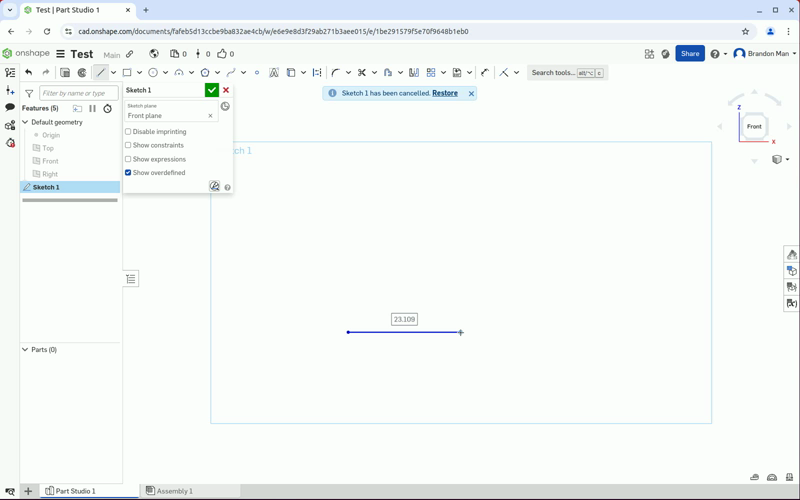
key_down(shift)
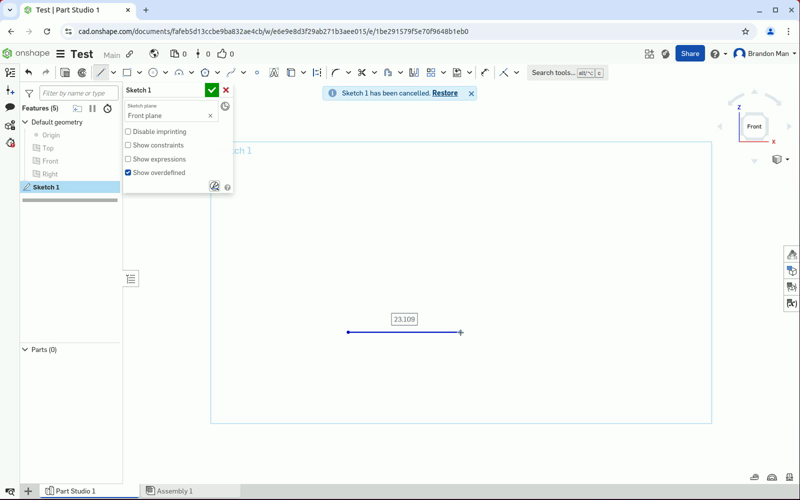
mouse_move(490, 332)
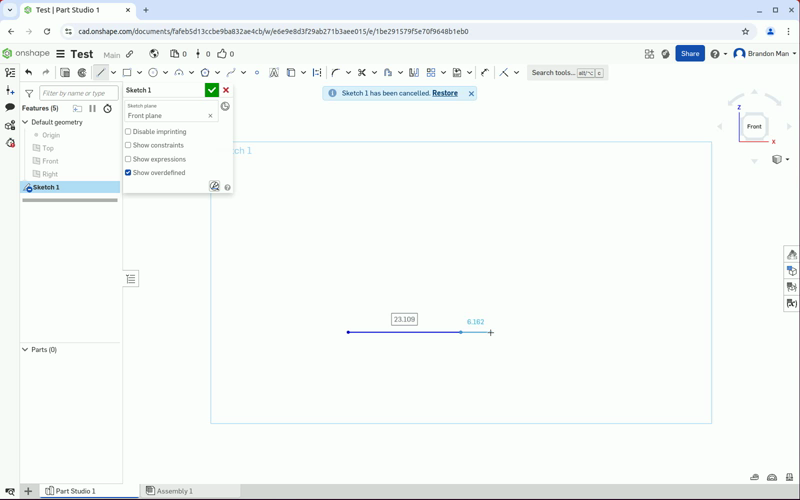
mouse_move(460, 283)
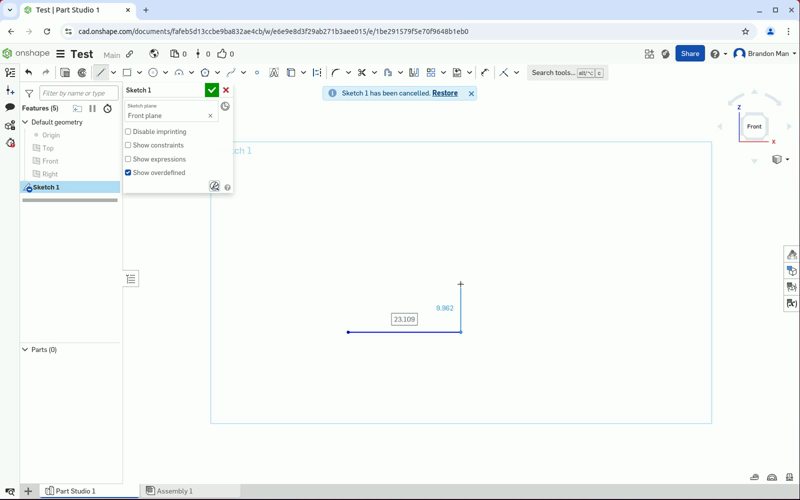
click(460, 283)
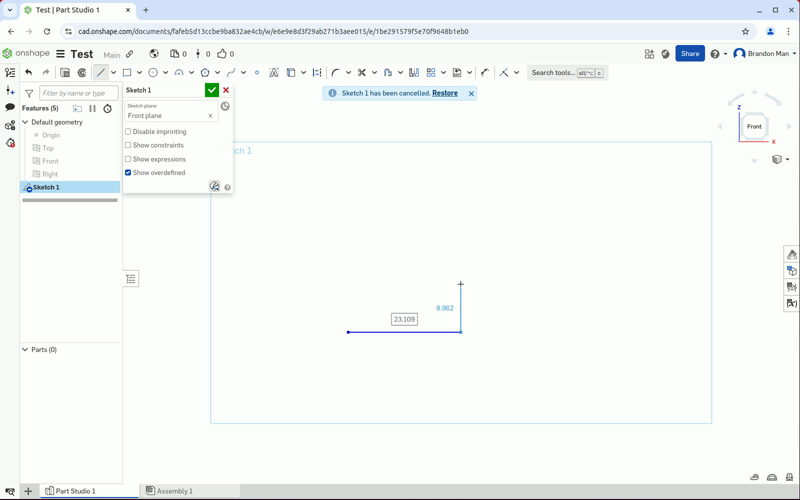
key_up(shift)
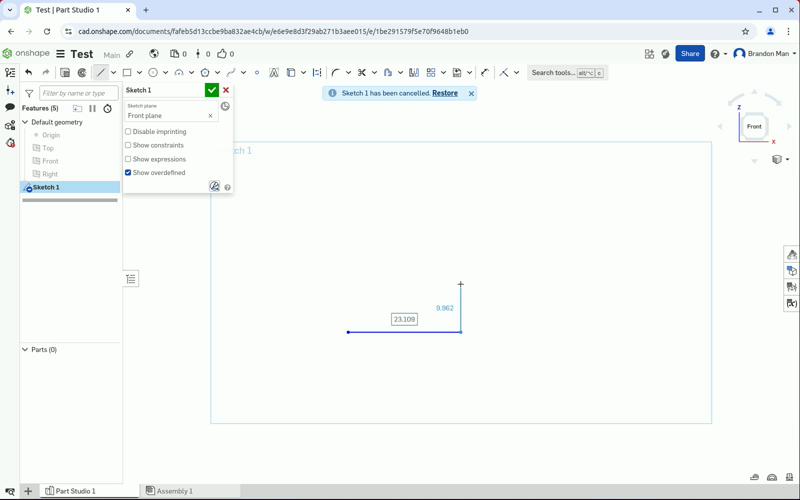
key_down(shift)
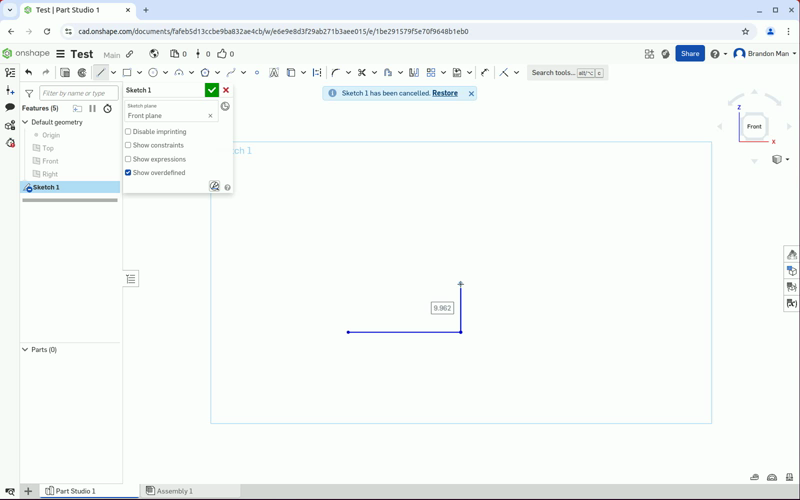
mouse_move(490, 283)
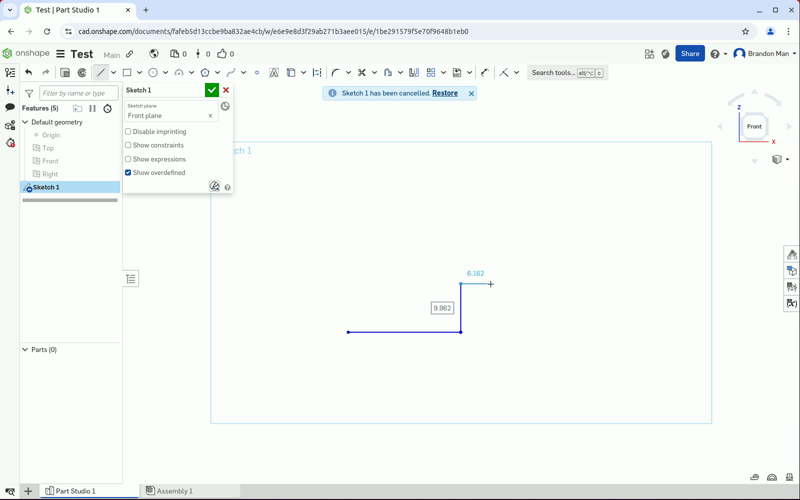
mouse_move(460, 233)
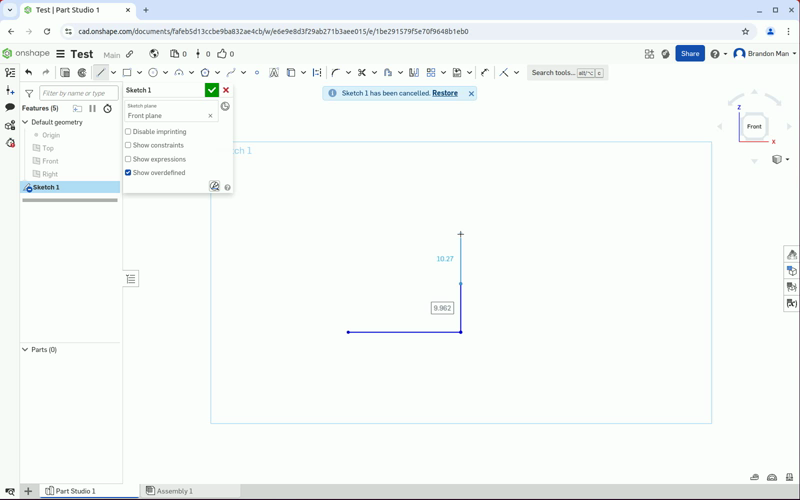
click(460, 233)
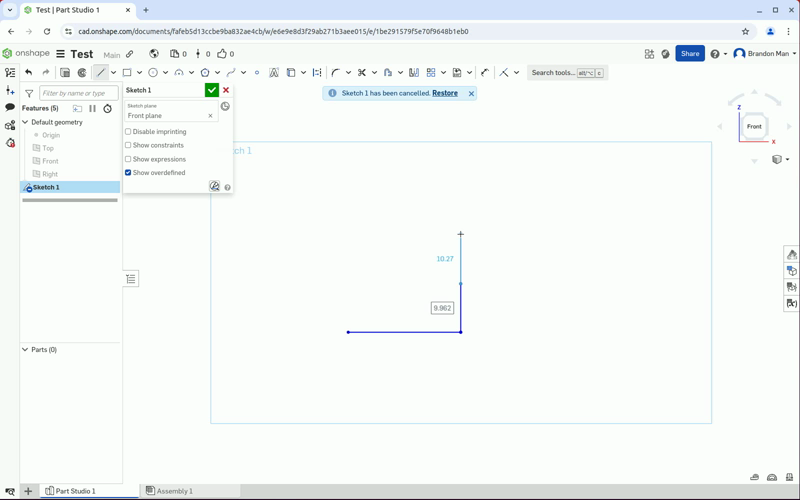
key_up(shift)
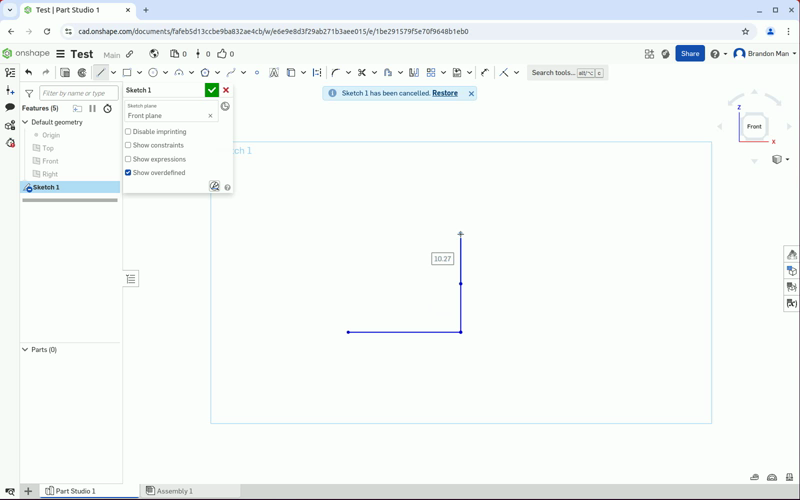
key_down(shift)
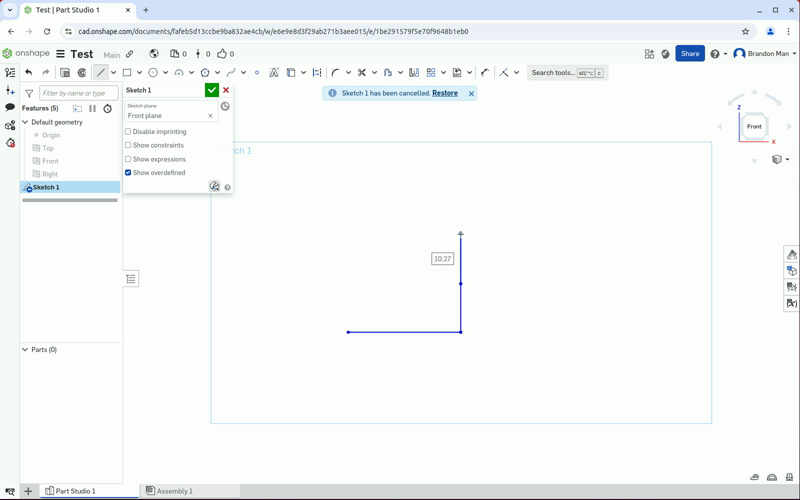
mouse_move(348, 233)
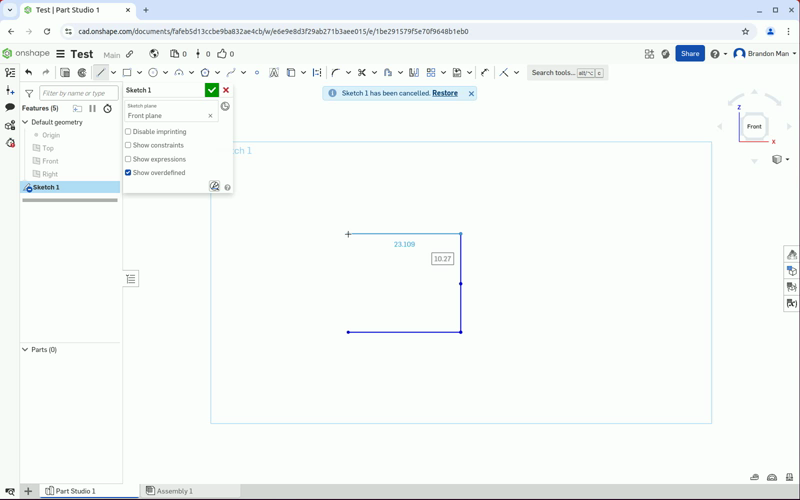
click(348, 233)
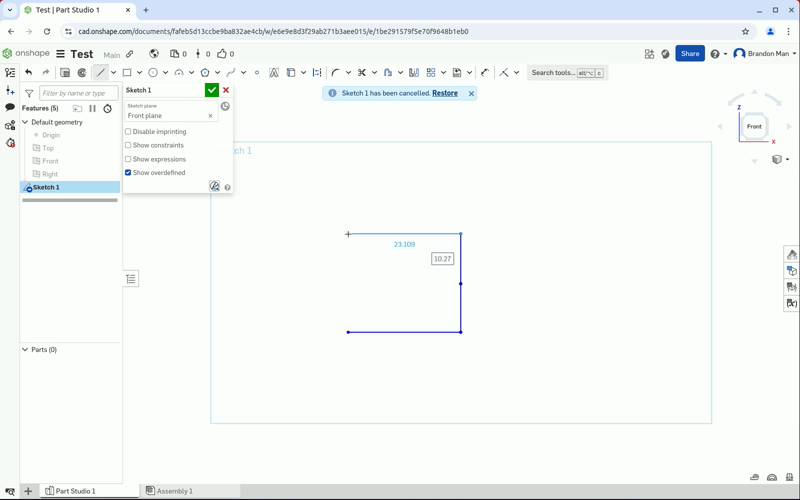
key_up(shift)
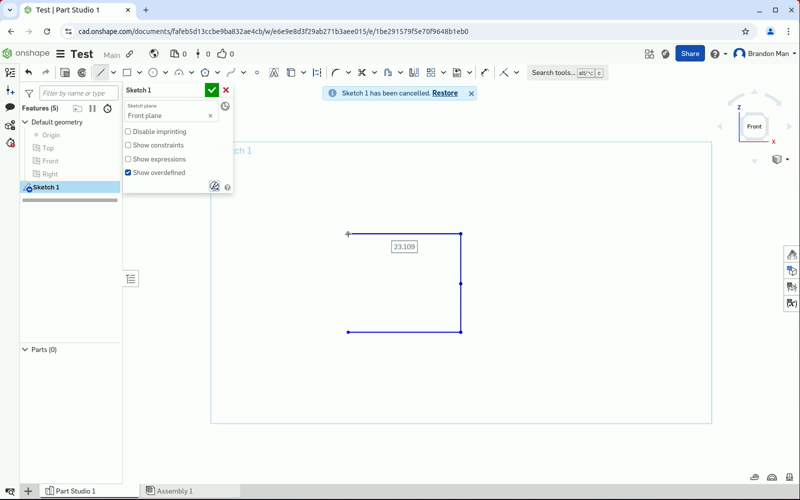
key_down(shift)
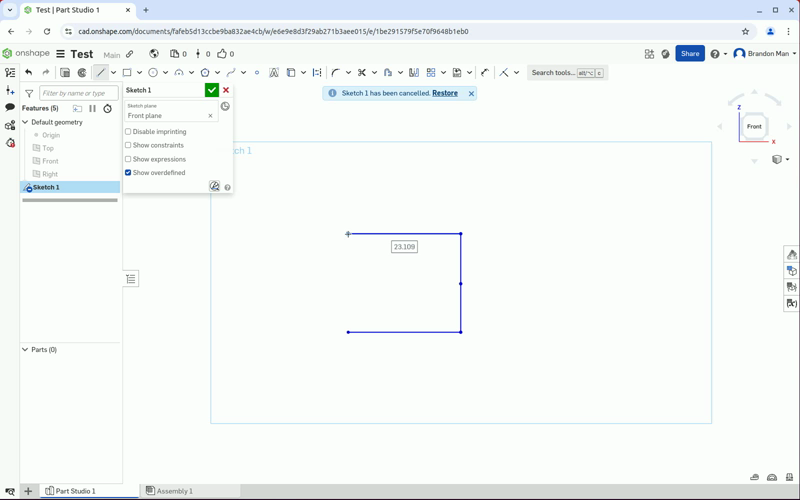
mouse_move(348, 332)
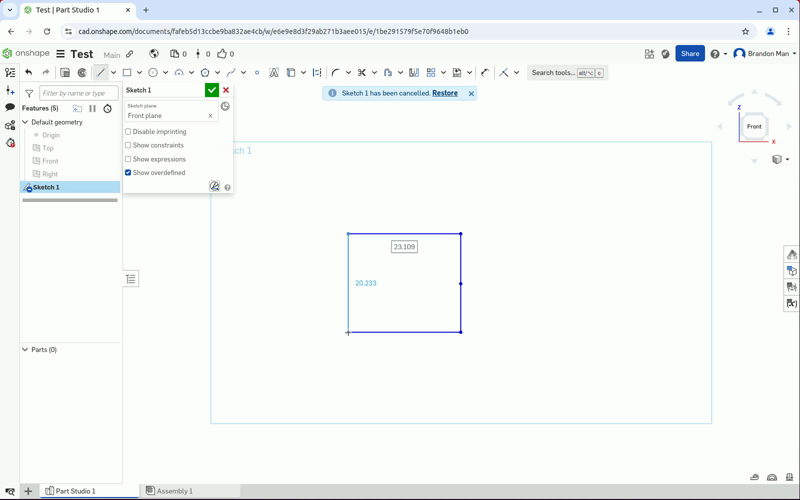
key_up(shift)
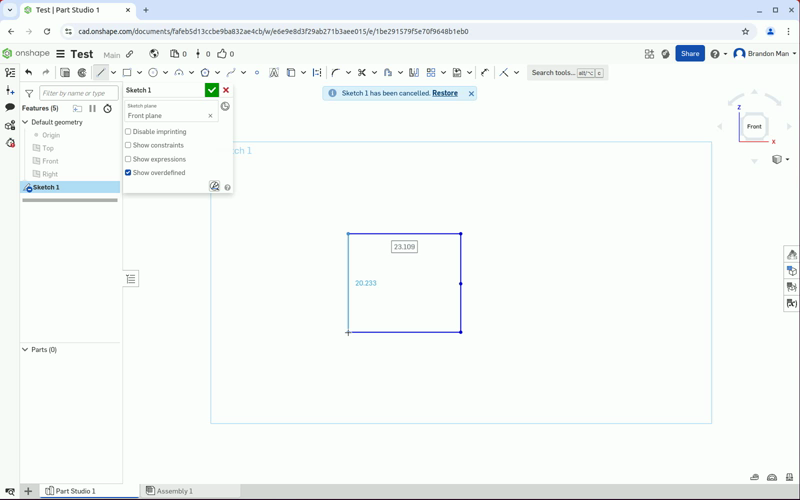
click(348, 332)
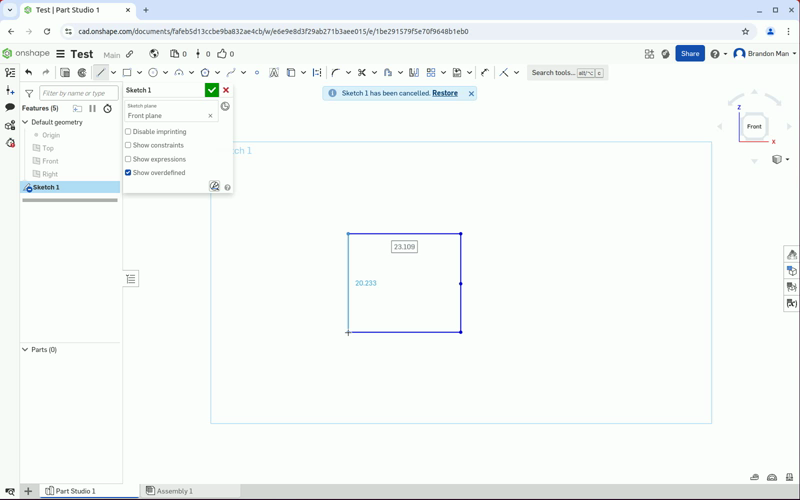
key(esc)
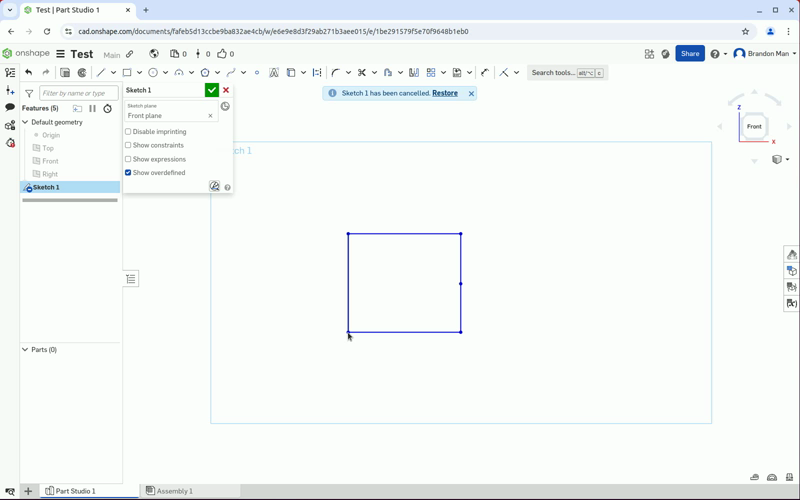
key(c)
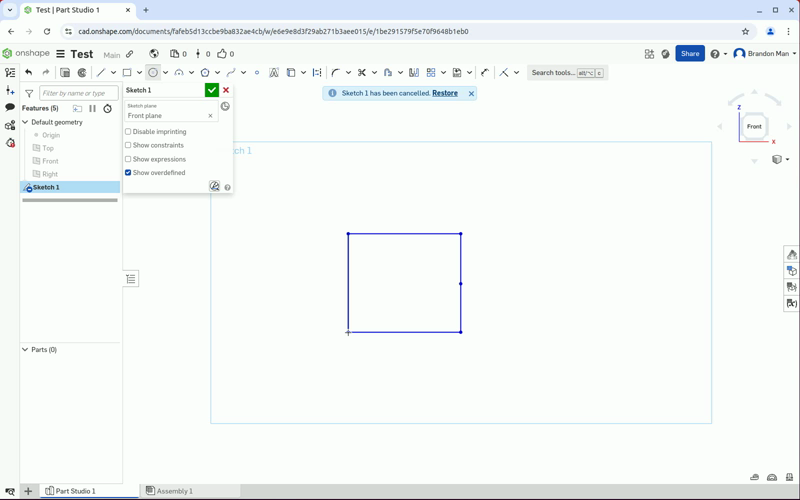
key_down(shift)
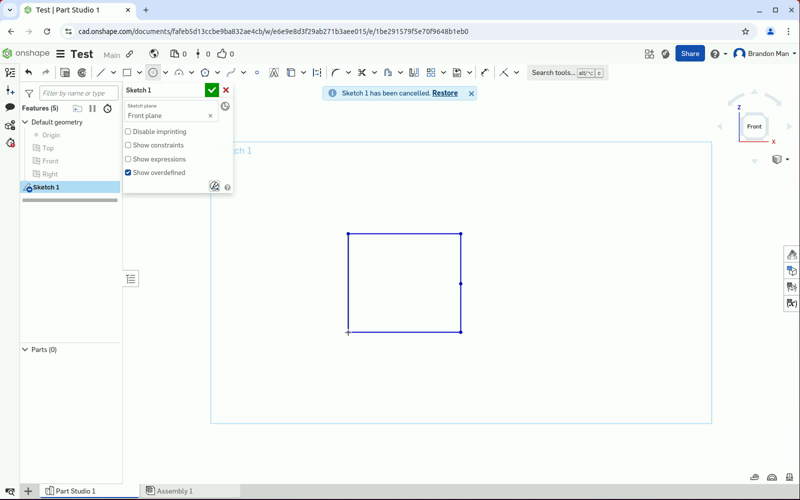
mouse_move(440, 283)
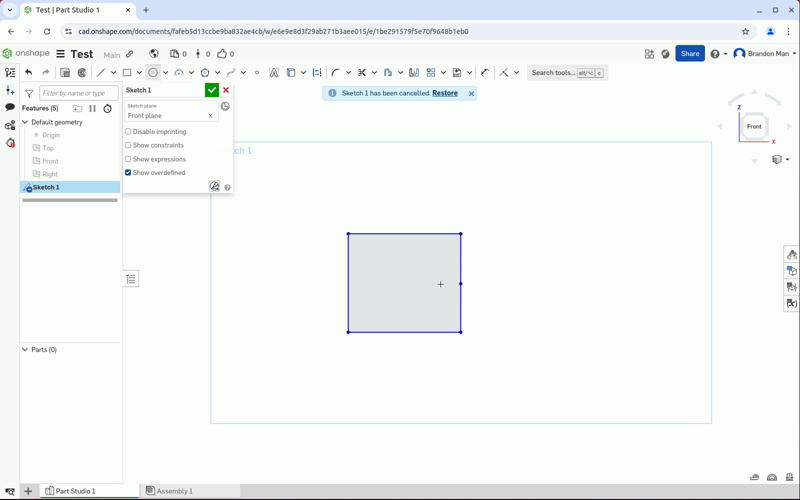
click(440, 283)
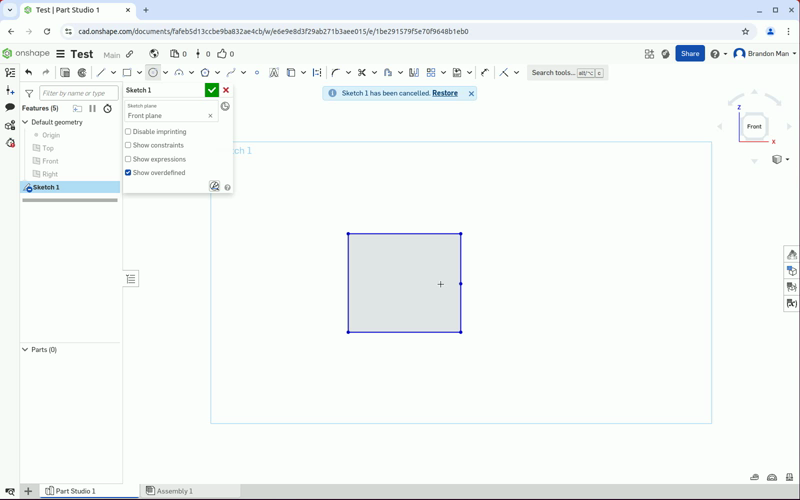
key_up(shift)
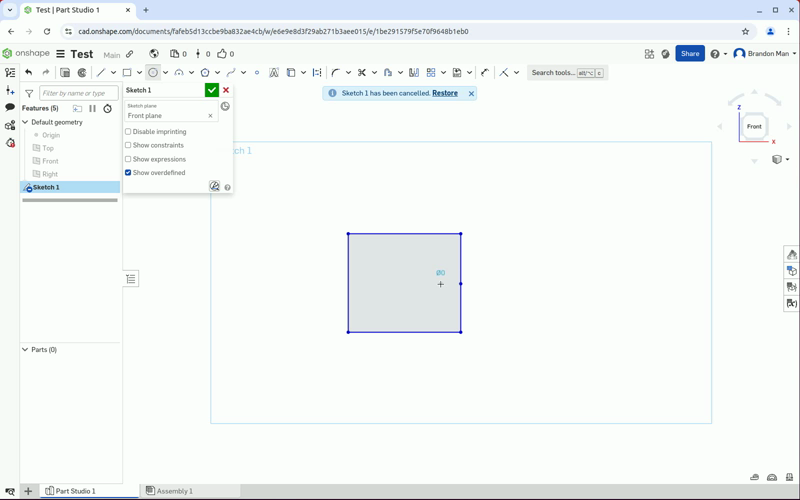
mouse_move(443, 283)
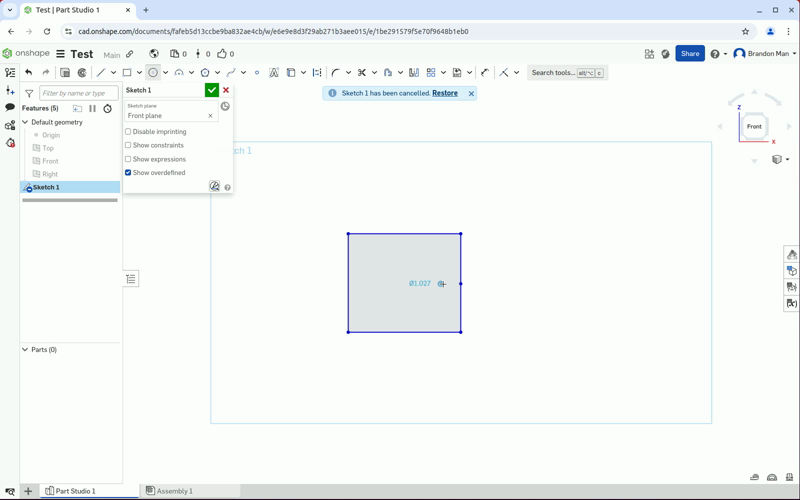
scroll(6)
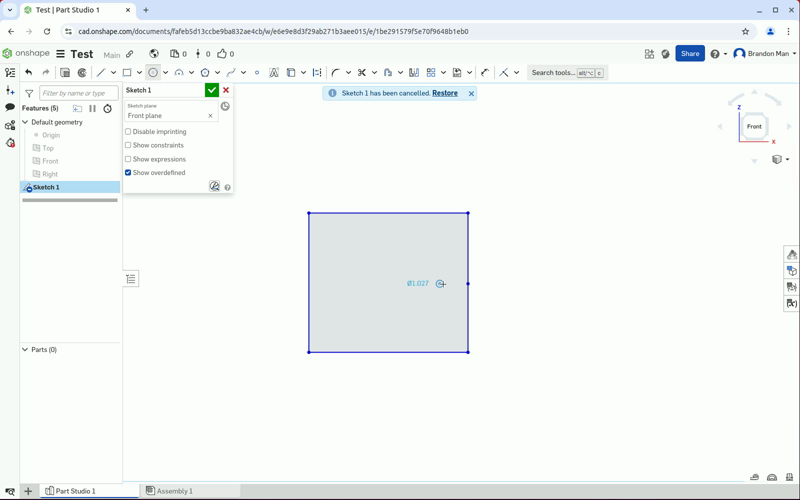
scroll(6)
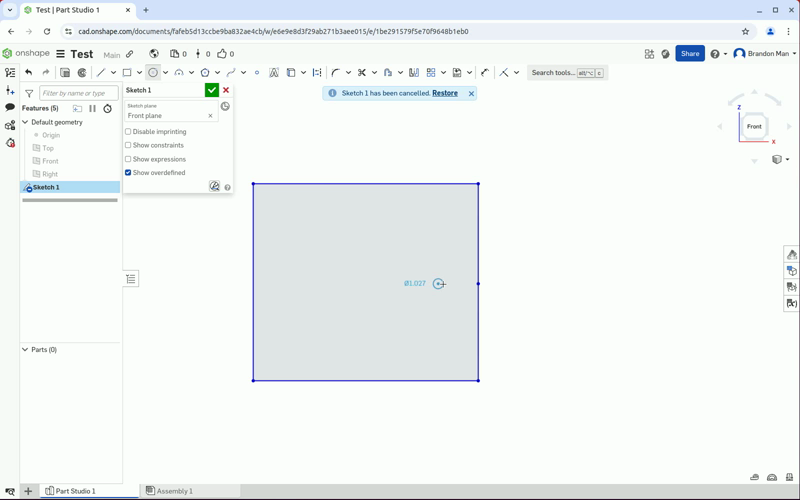
scroll(6)
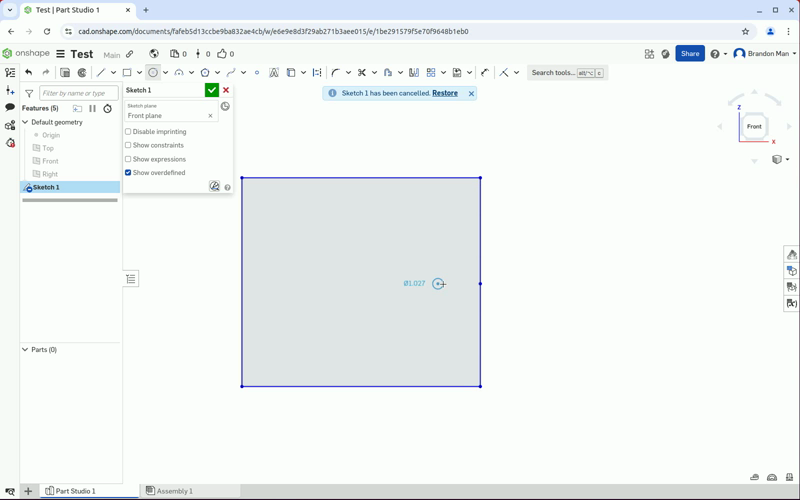
scroll(6)
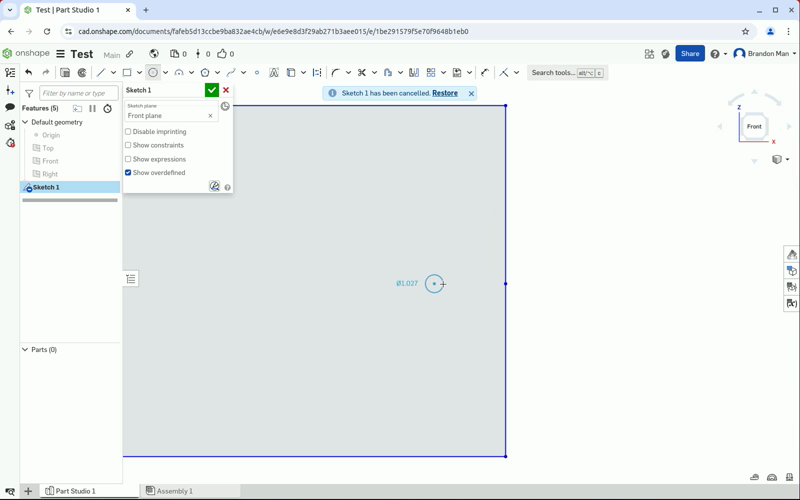
scroll(6)
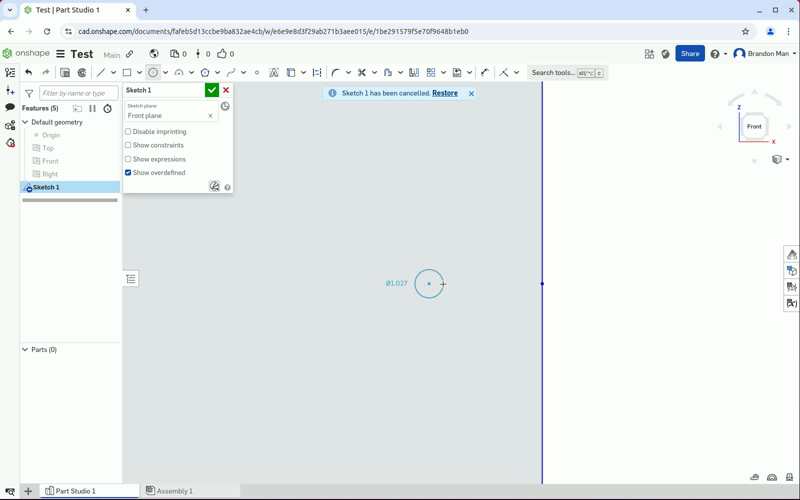
scroll(6)
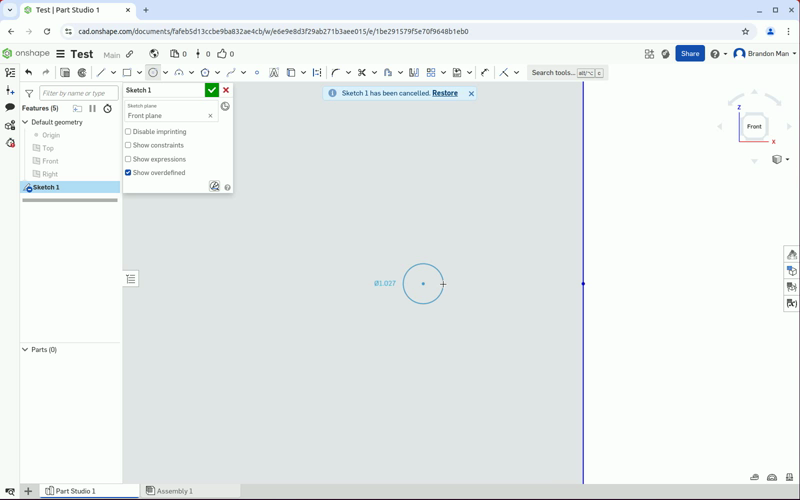
scroll(6)
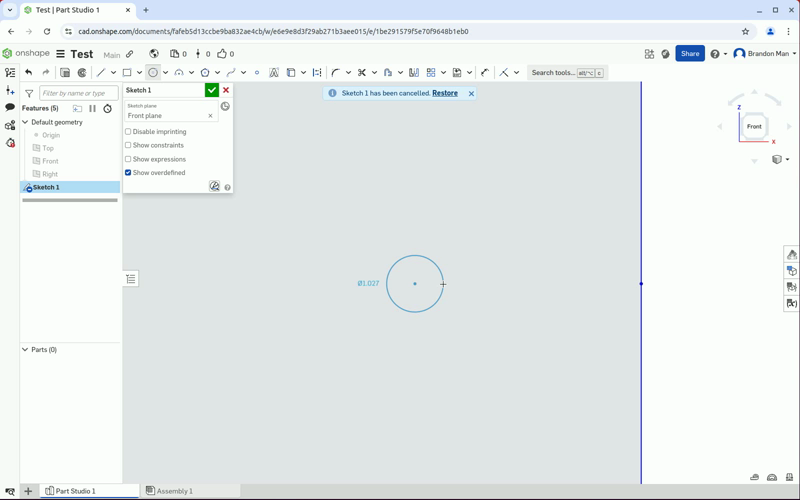
click(443, 283)
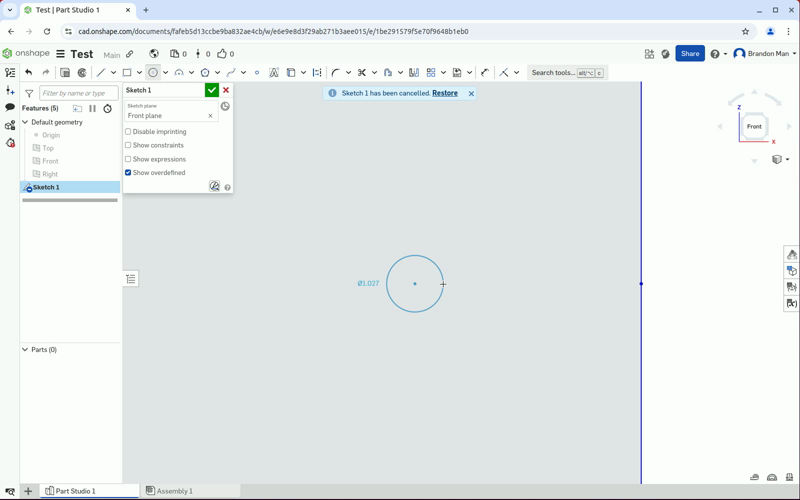
scroll(-6)
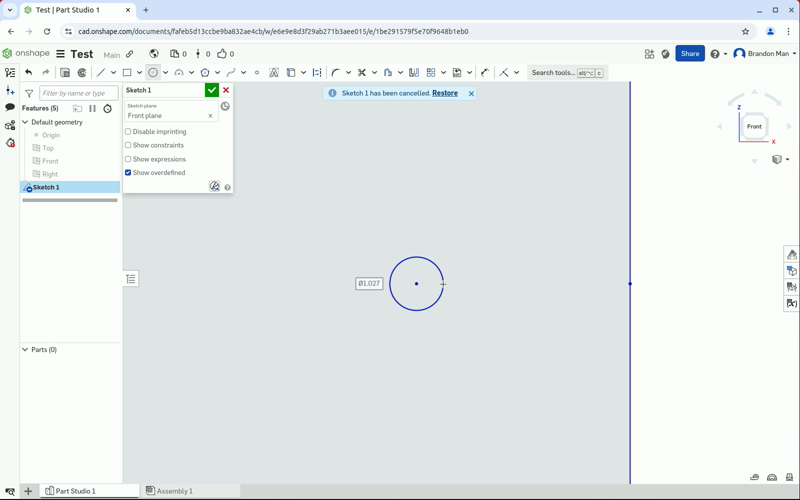
scroll(-6)
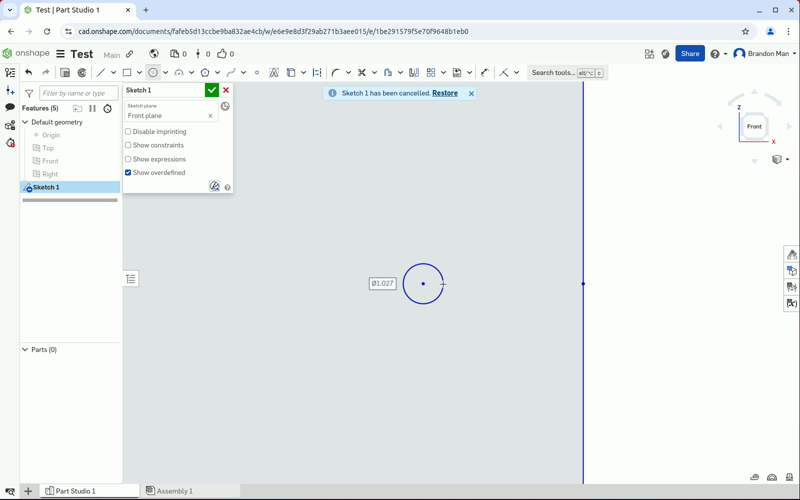
scroll(-6)
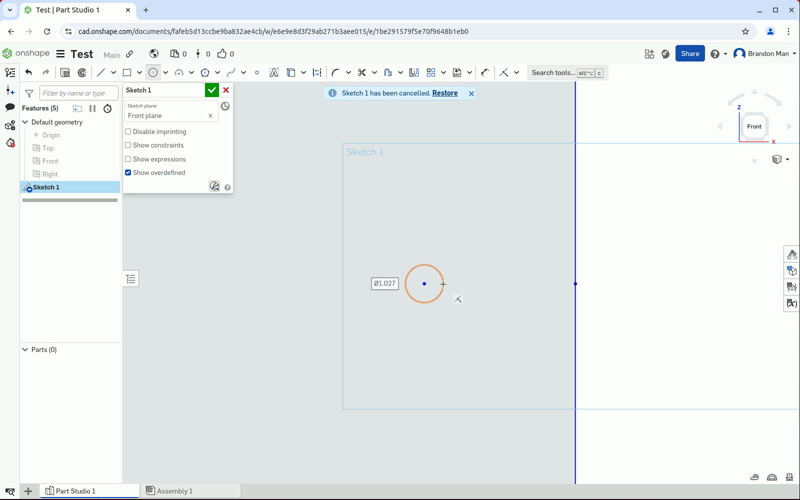
scroll(-6)
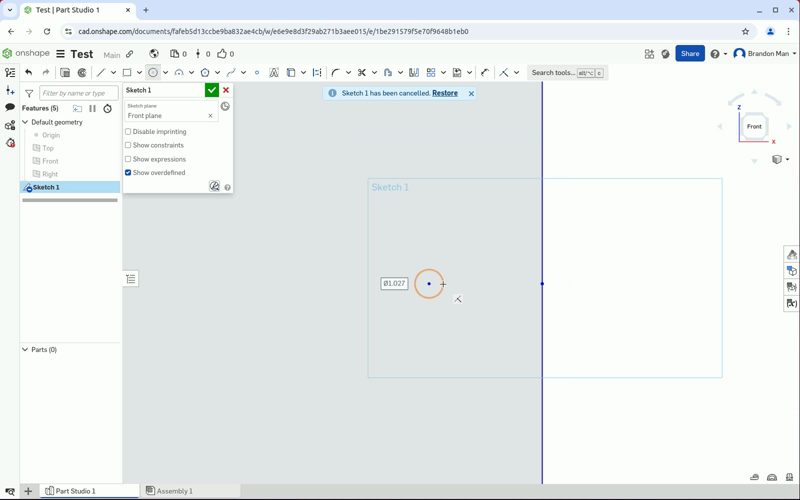
scroll(-6)
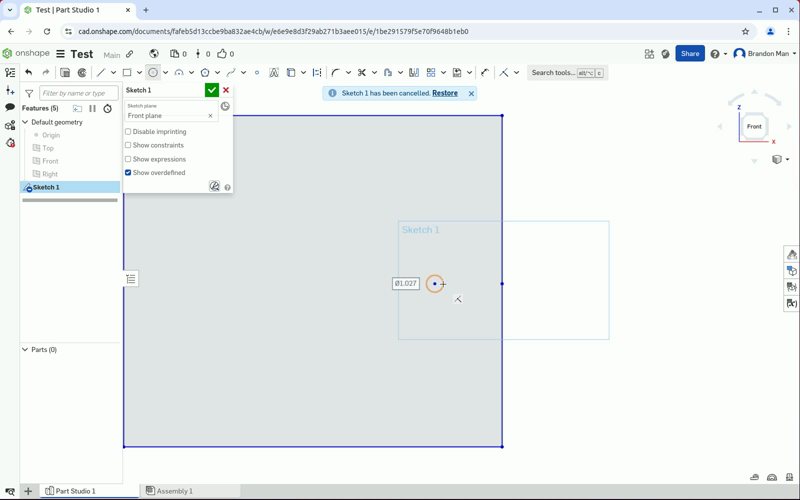
scroll(-6)
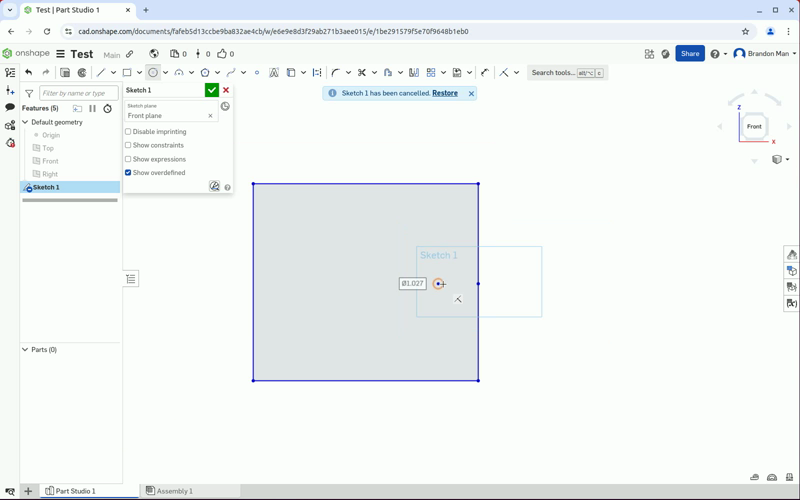
scroll(-6)
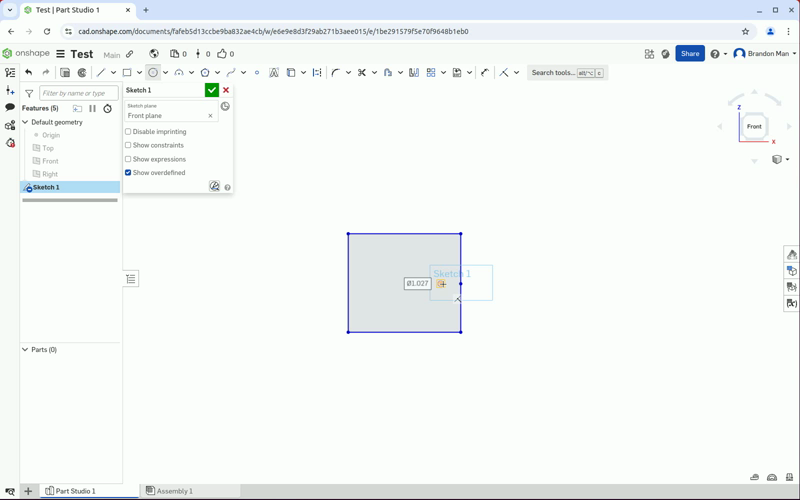
key(esc)
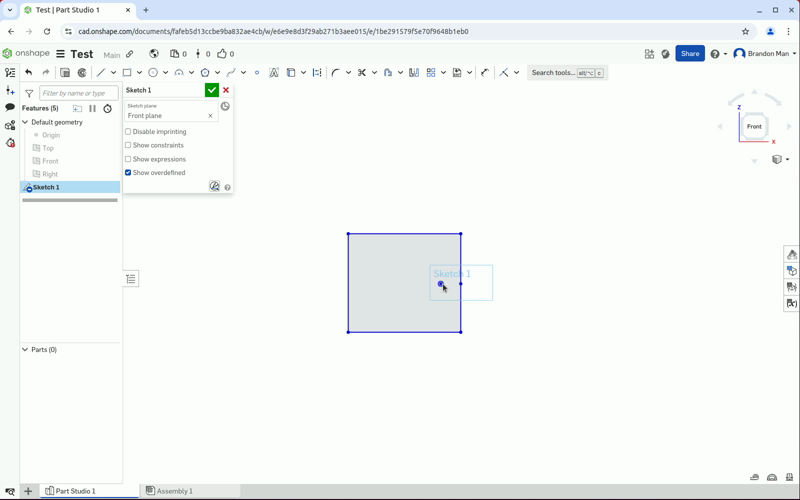
mouse_move(367, 299)
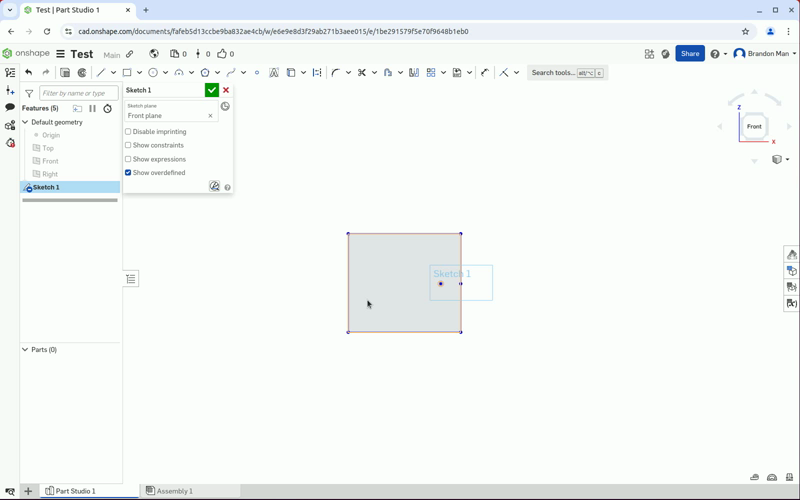
click(367, 299)
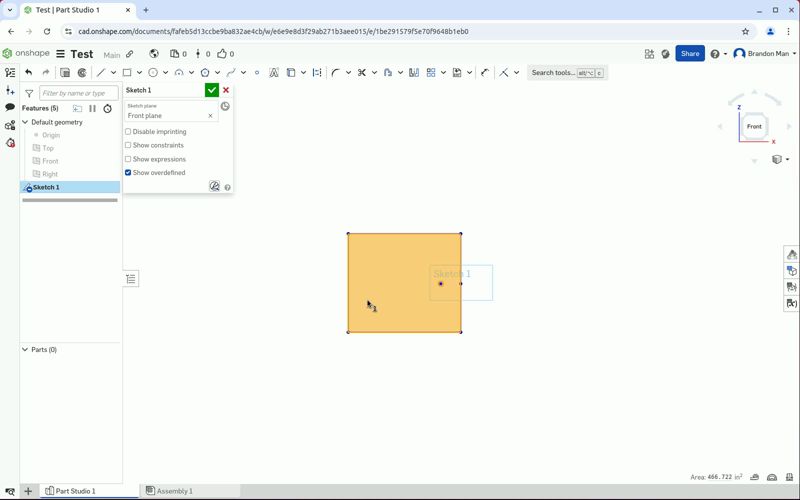
mouse_move(73, 352)
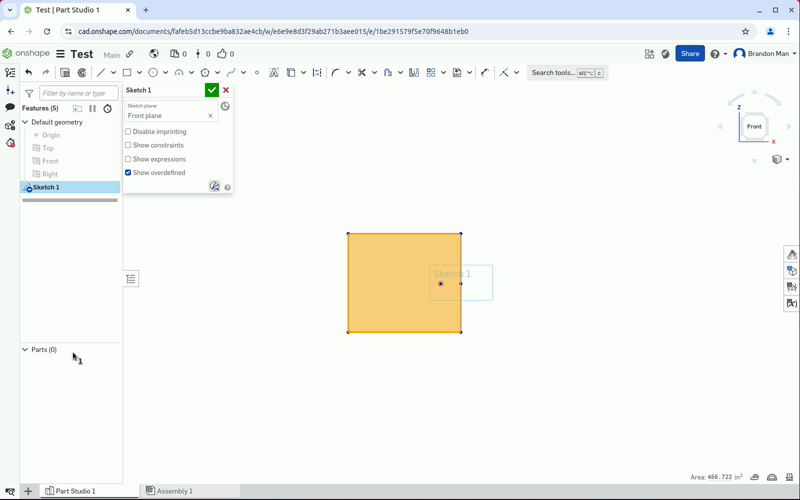
key(shift+y)
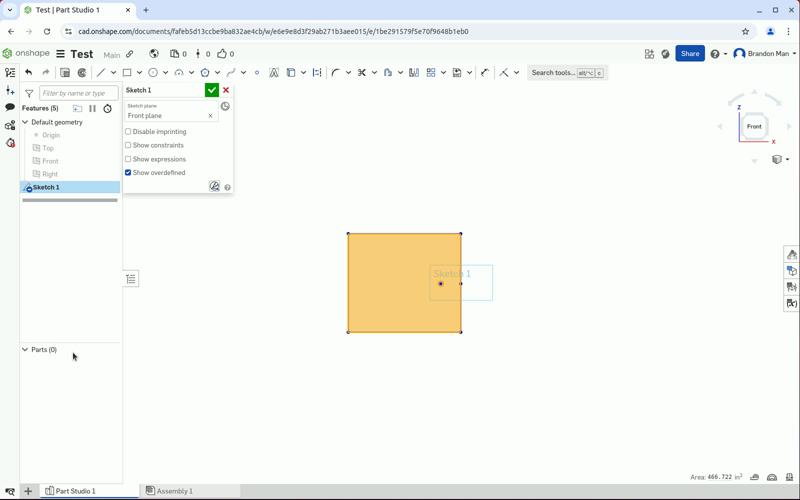
key(shift+e)
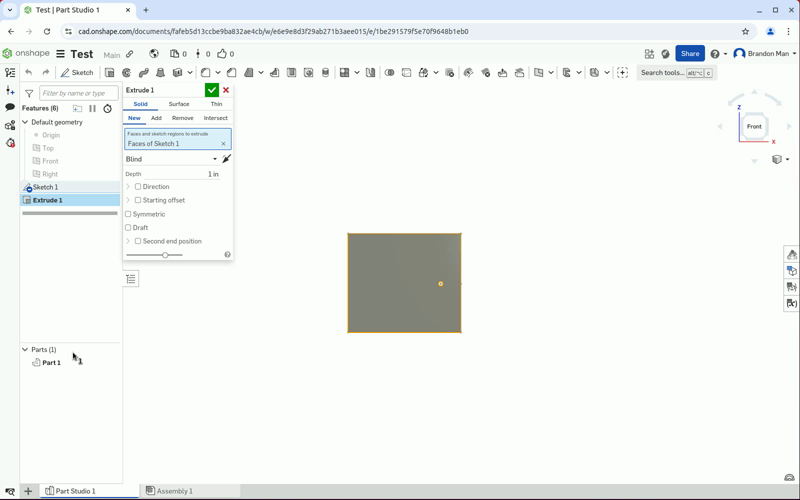
mouse_move(143, 106)
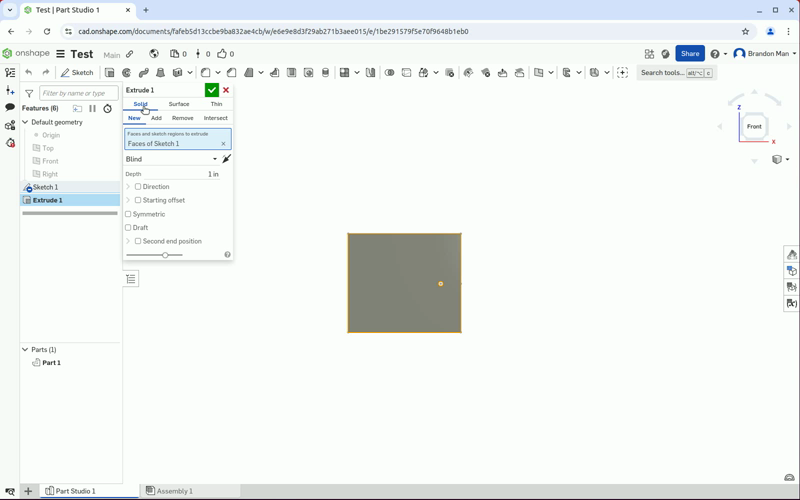
click(143, 106)
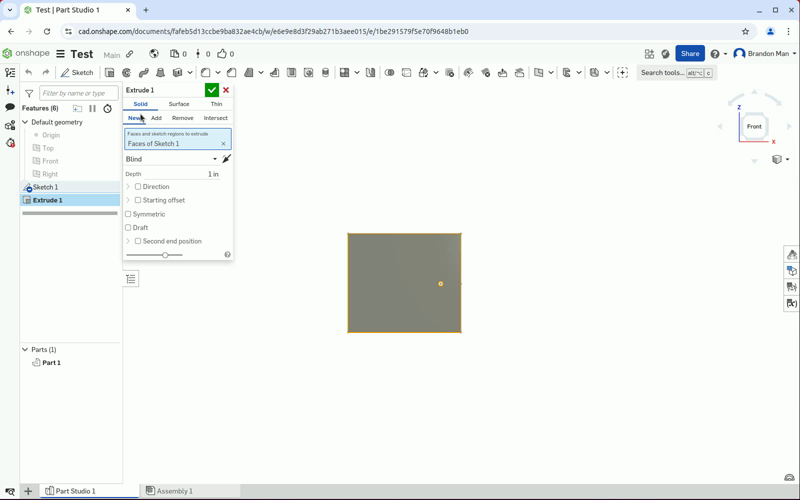
mouse_move(137, 120)
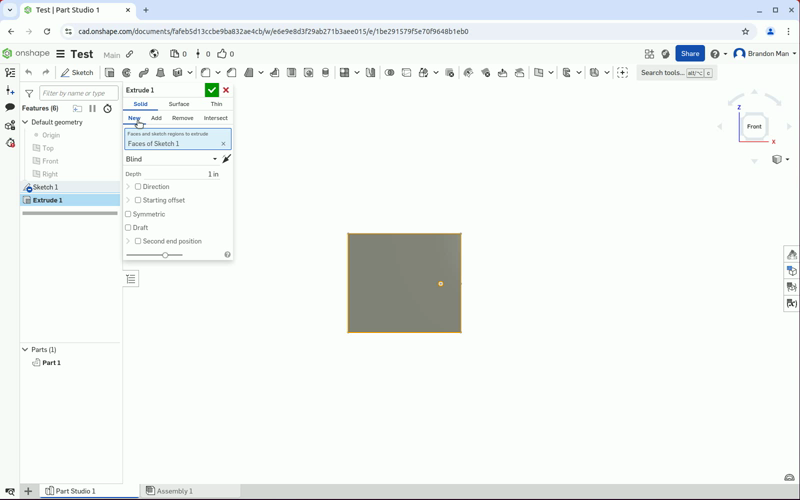
click(137, 120)
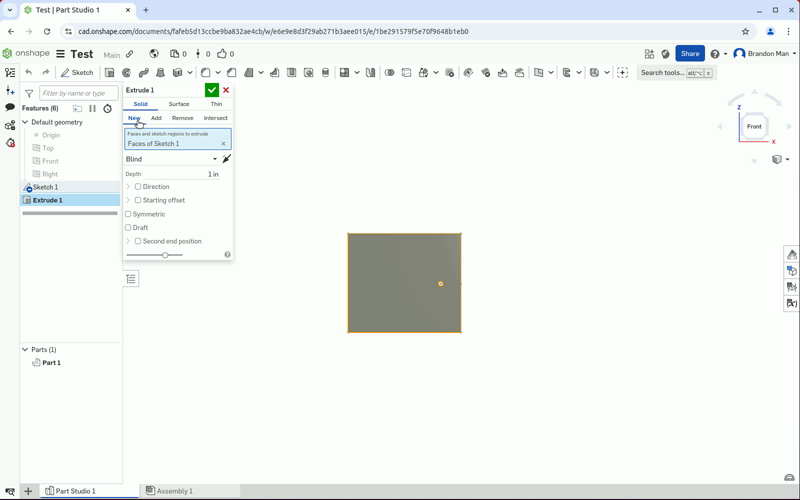
key(tab, 4)
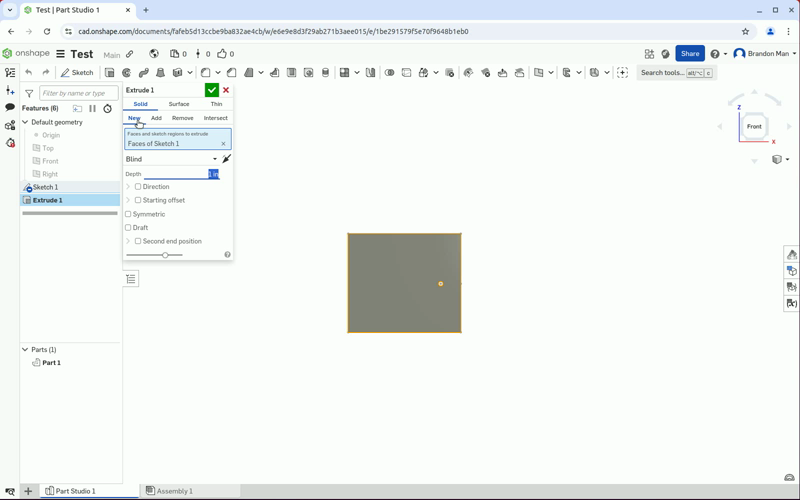
text(4.092)
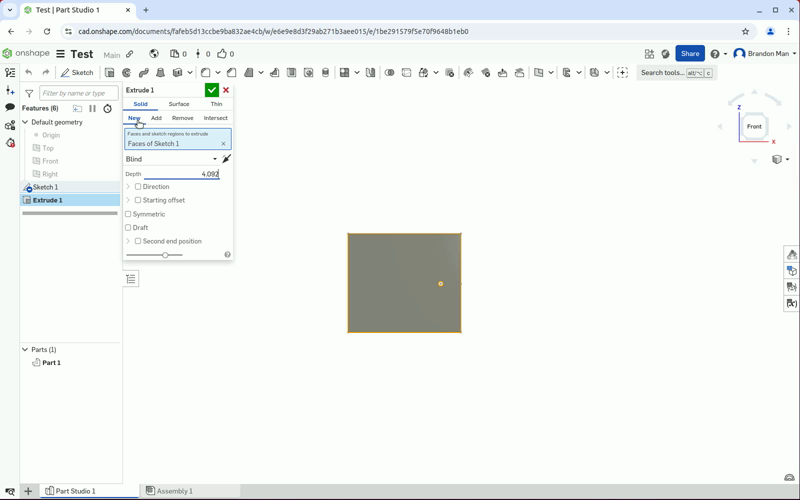
key(enter)
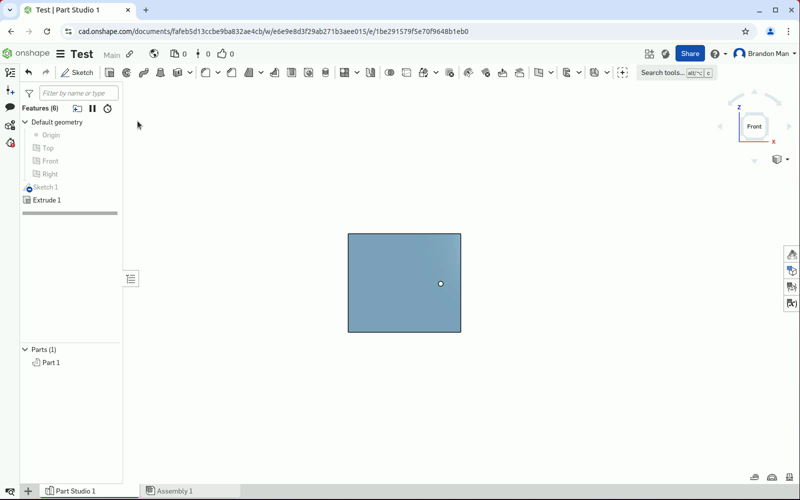
key(shift+h)
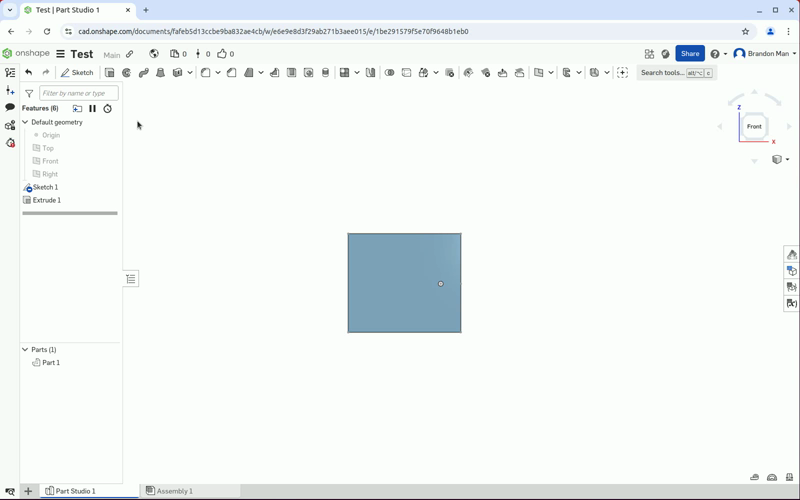
key(shift+h)
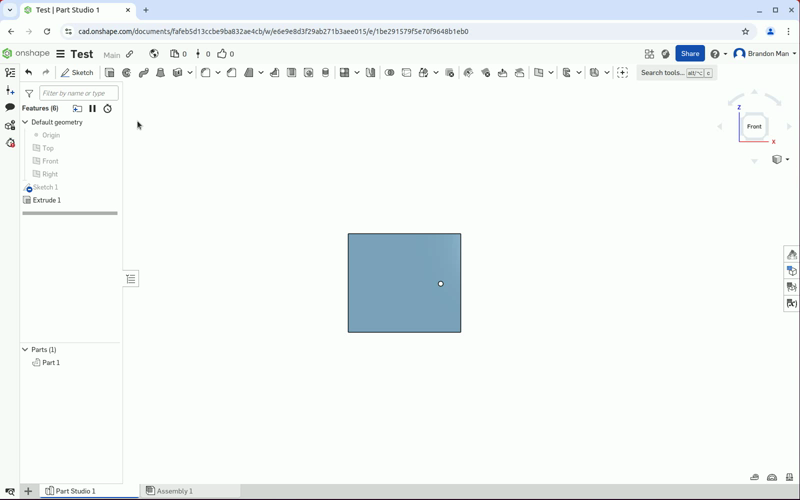
mouse_move(73, 189)
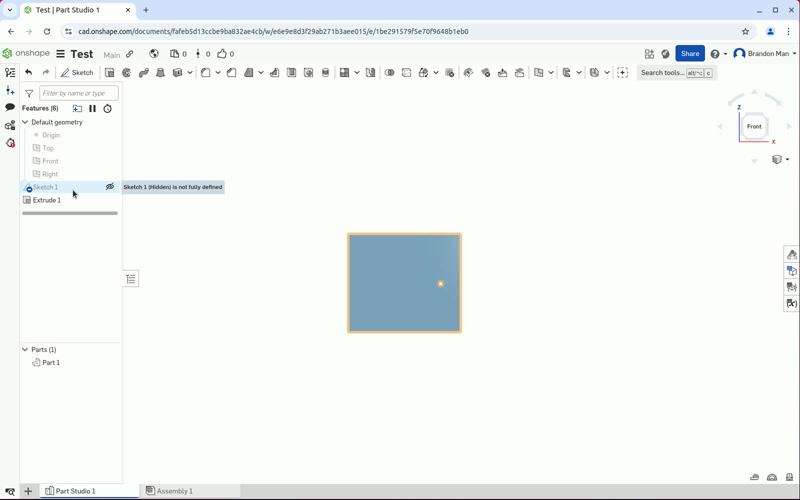
click(73, 189)
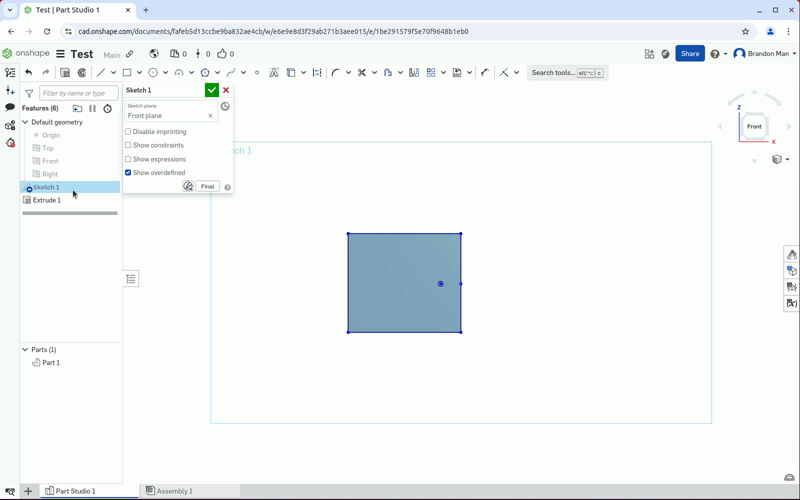
mouse_move(229, 92)
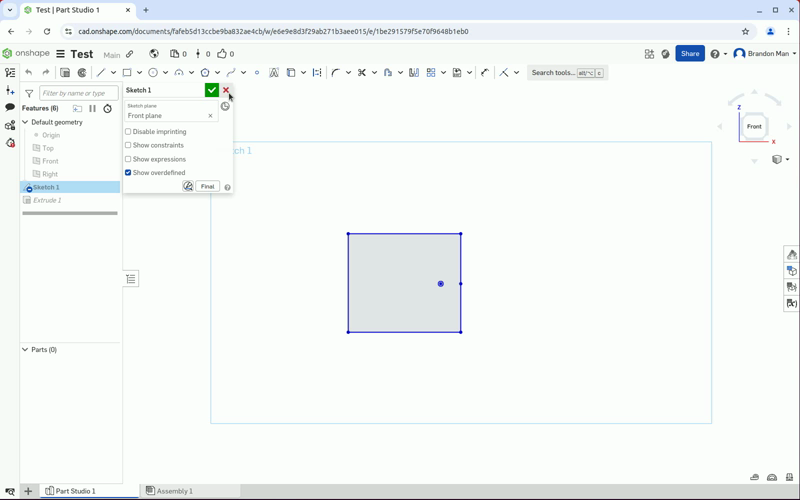
click(229, 92)
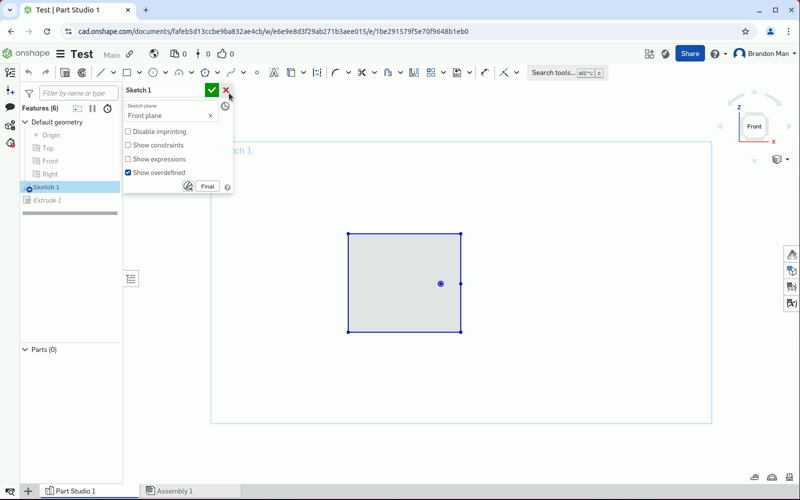
key(shift+s)
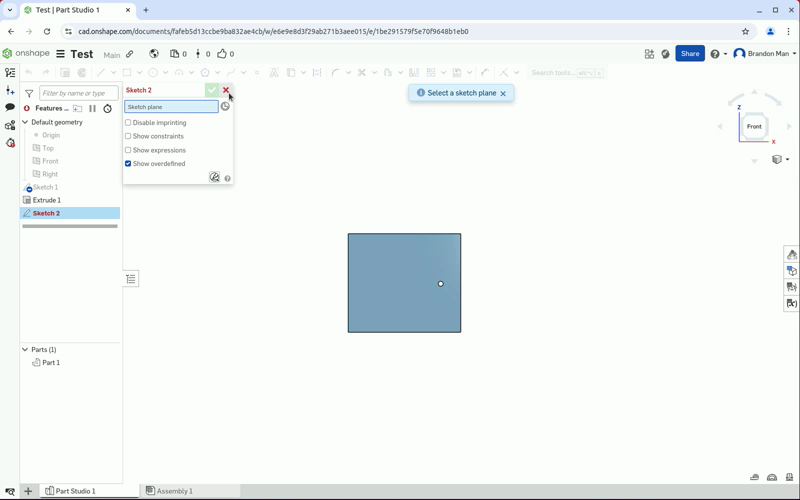
mouse_move(73, 163)
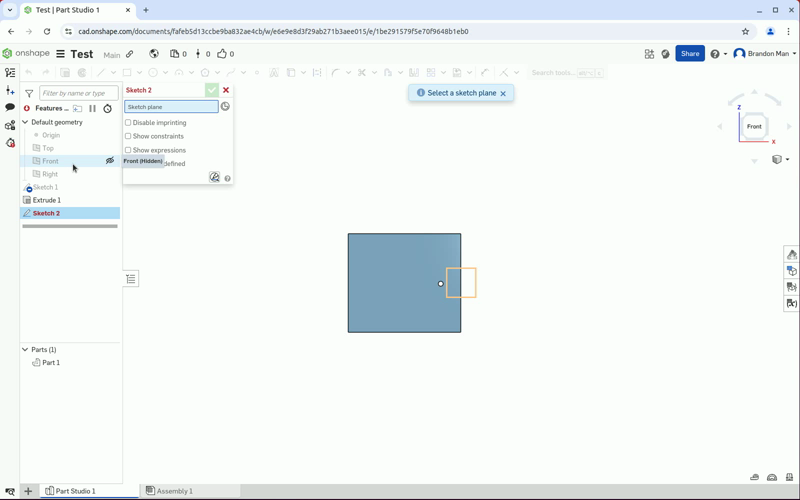
click(73, 163)
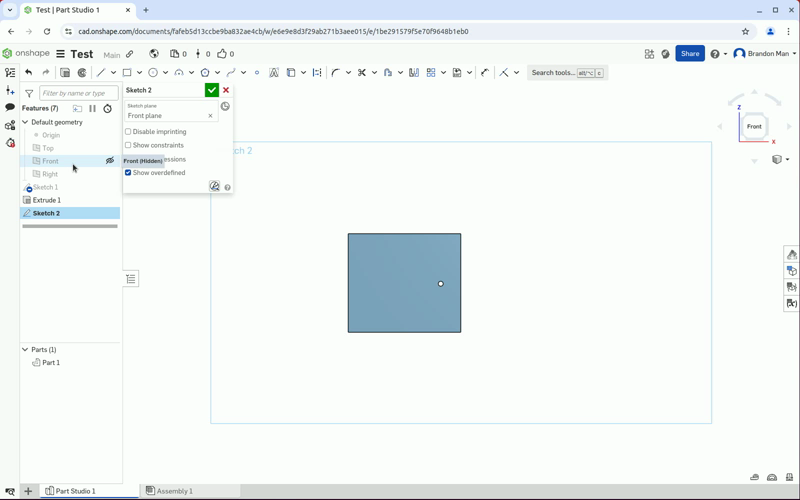
mouse_move(73, 352)
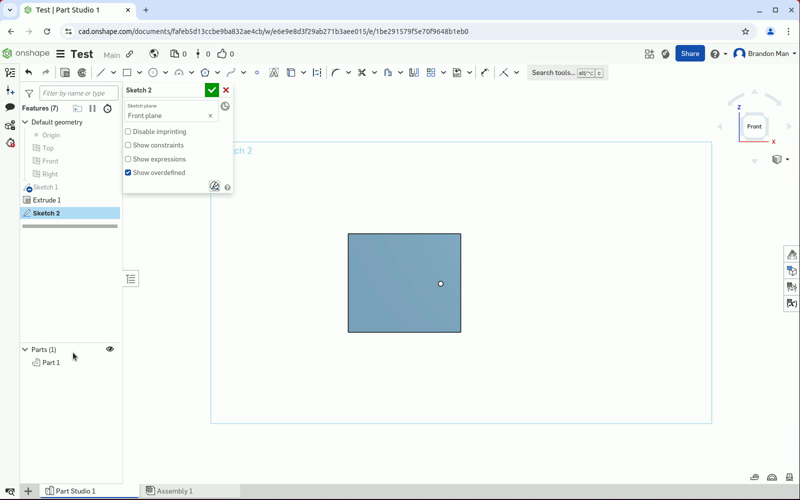
key(y)
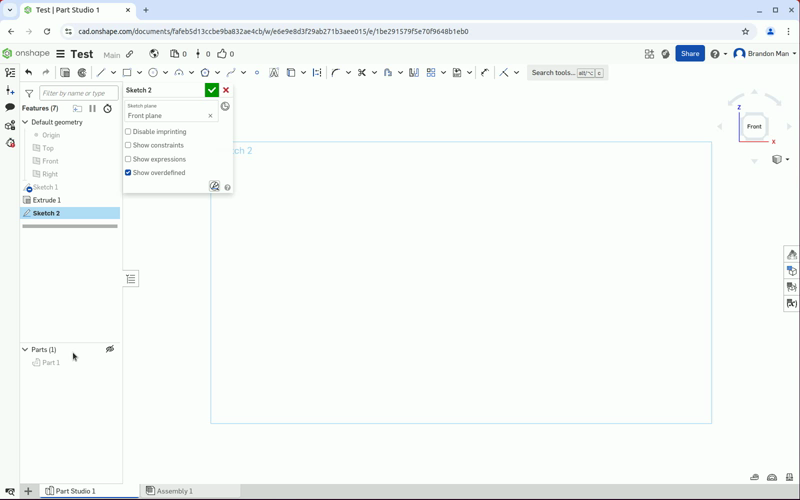
key(l)
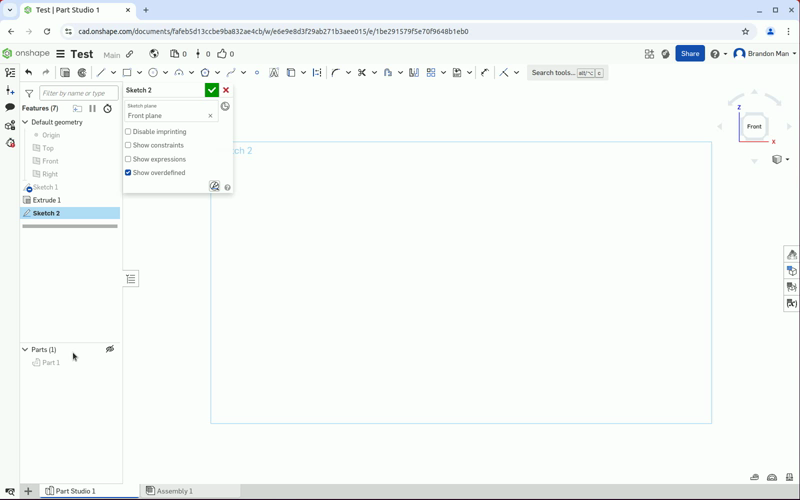
key_down(shift)
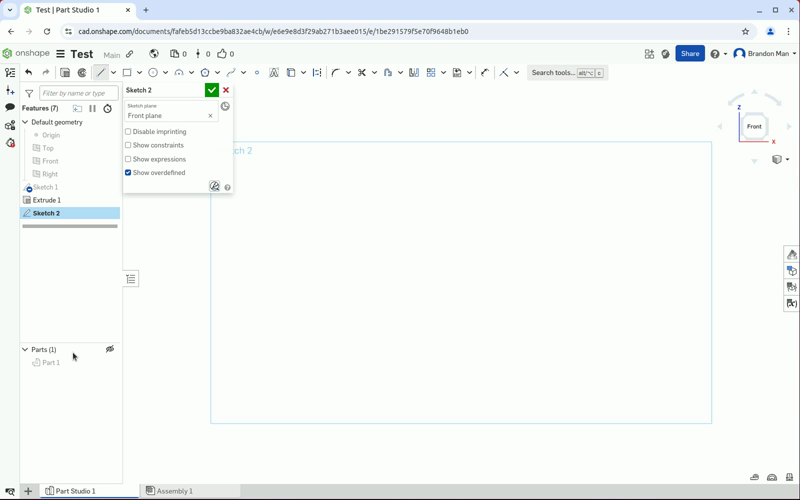
mouse_move(460, 332)
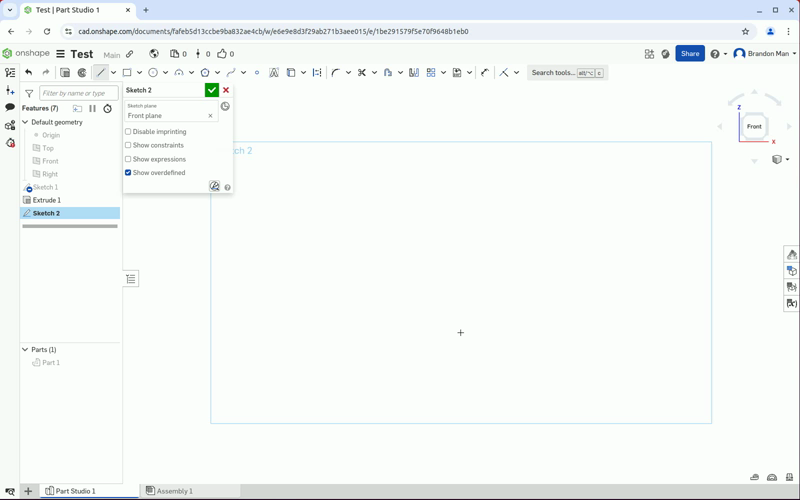
click(460, 332)
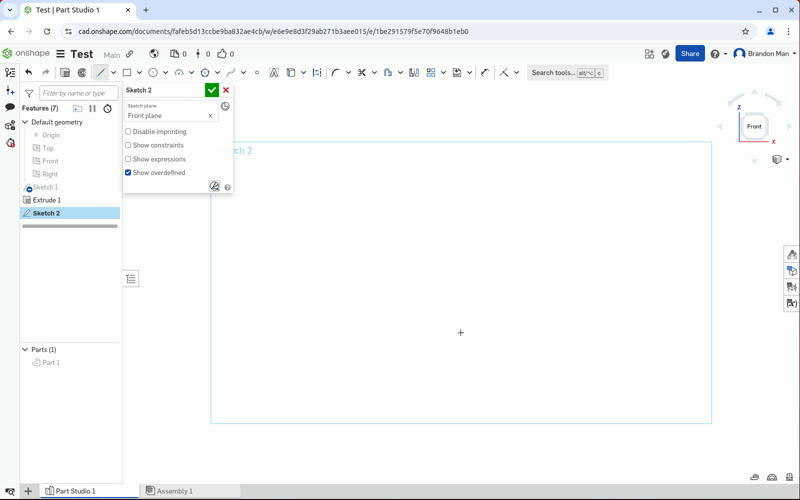
key_up(shift)
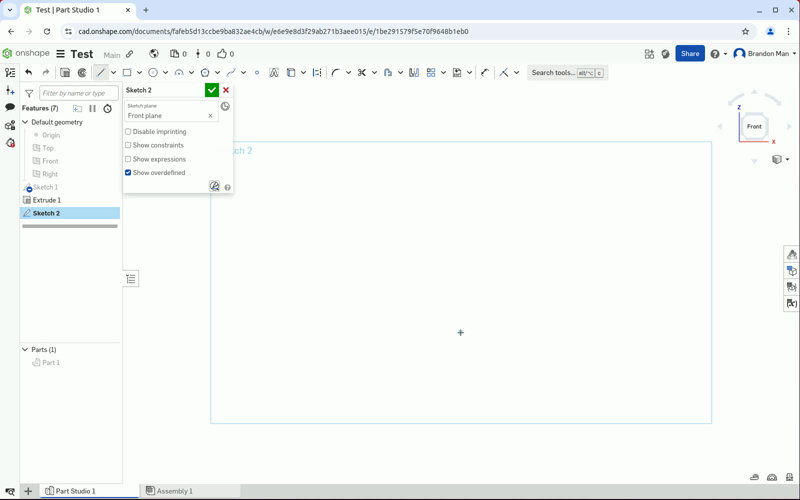
key_down(shift)
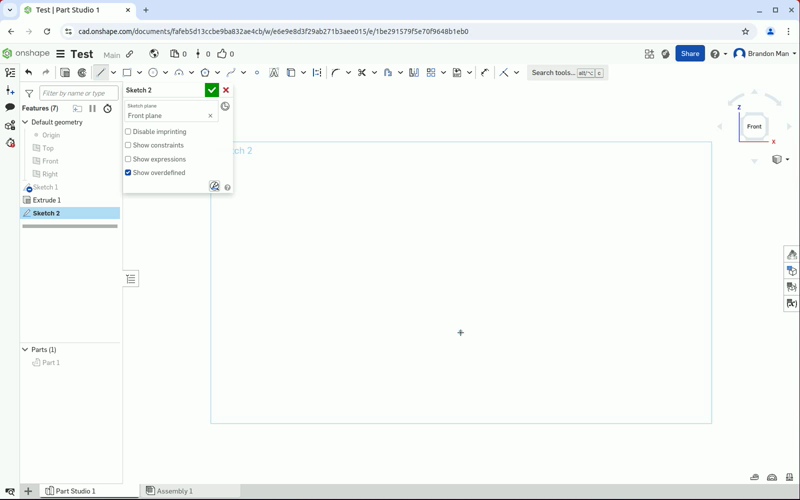
mouse_move(573, 332)
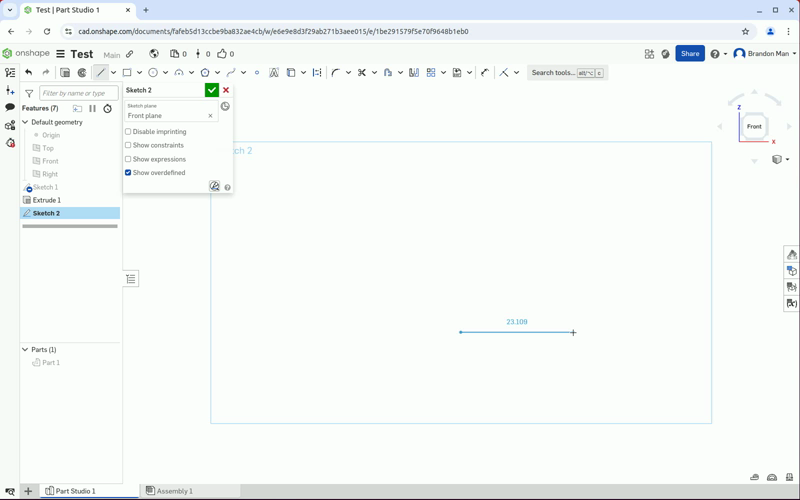
click(573, 332)
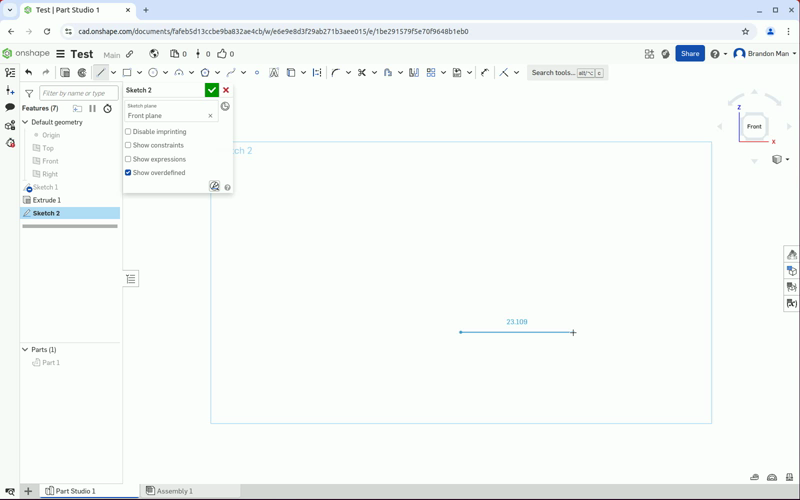
key_up(shift)
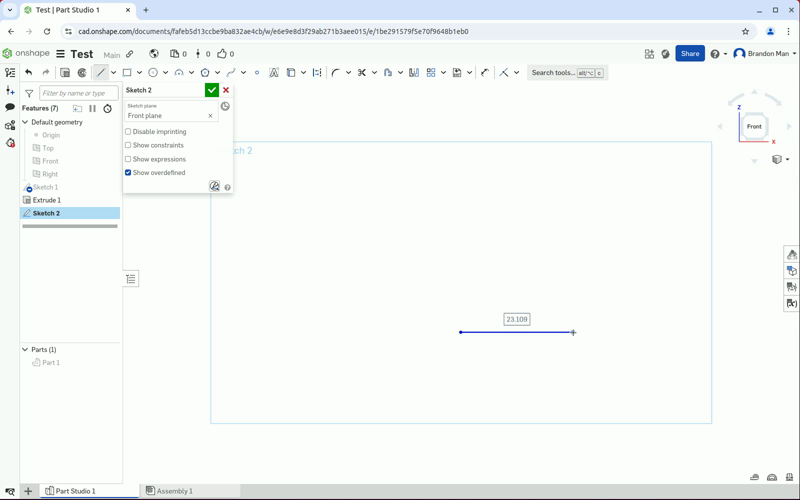
key_down(shift)
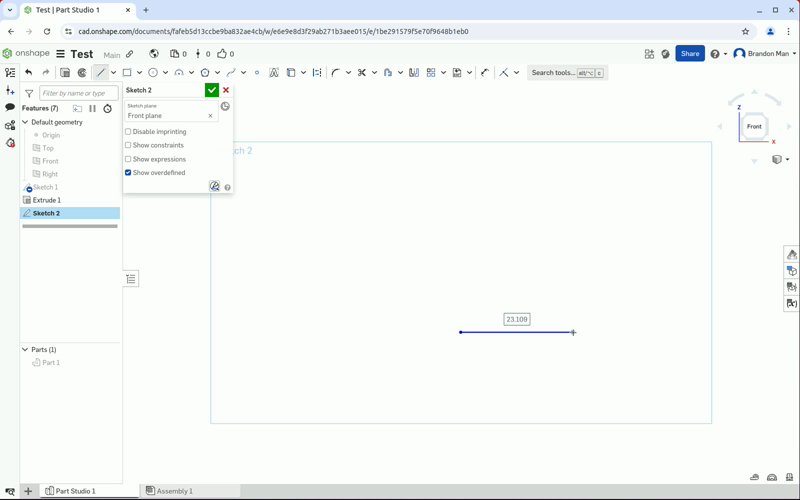
mouse_move(573, 233)
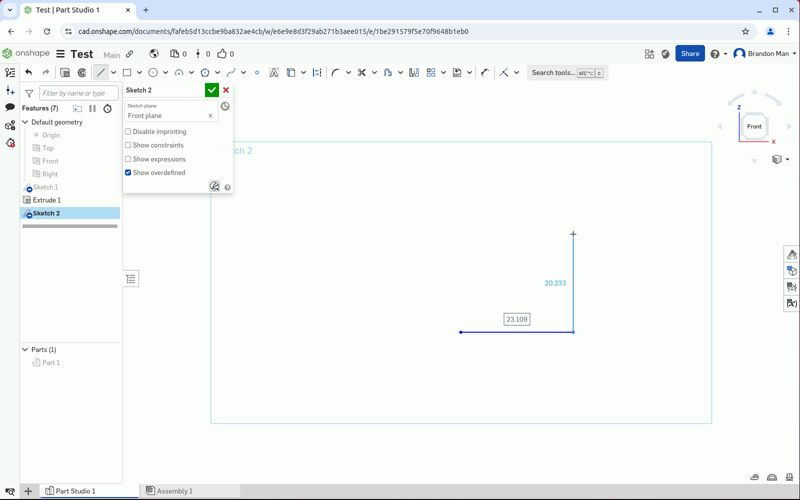
click(573, 233)
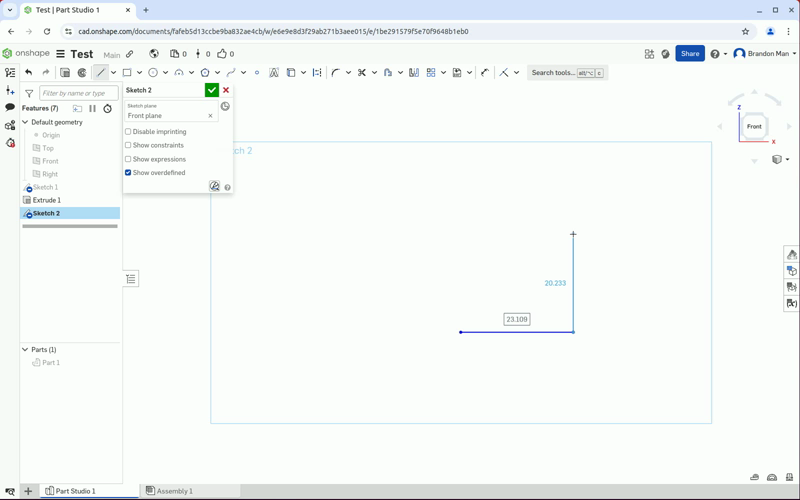
key_up(shift)
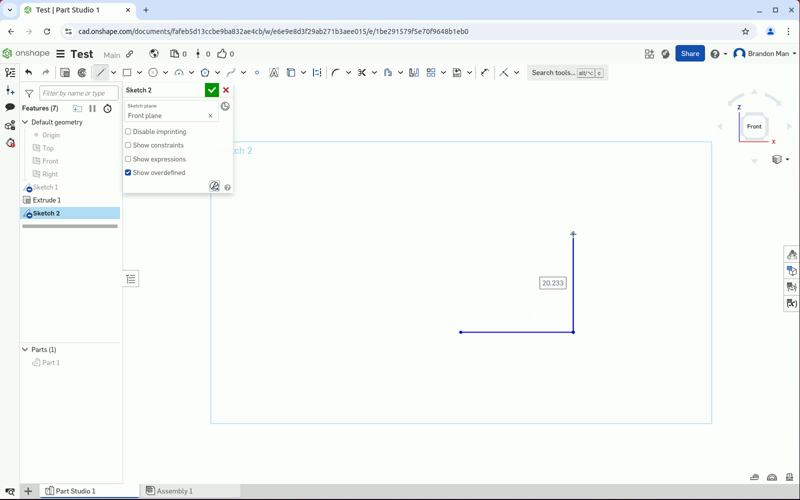
key_down(shift)
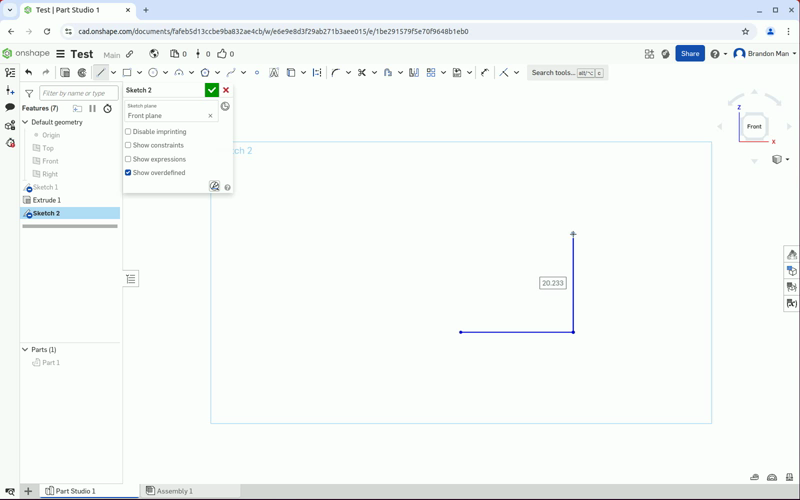
mouse_move(460, 233)
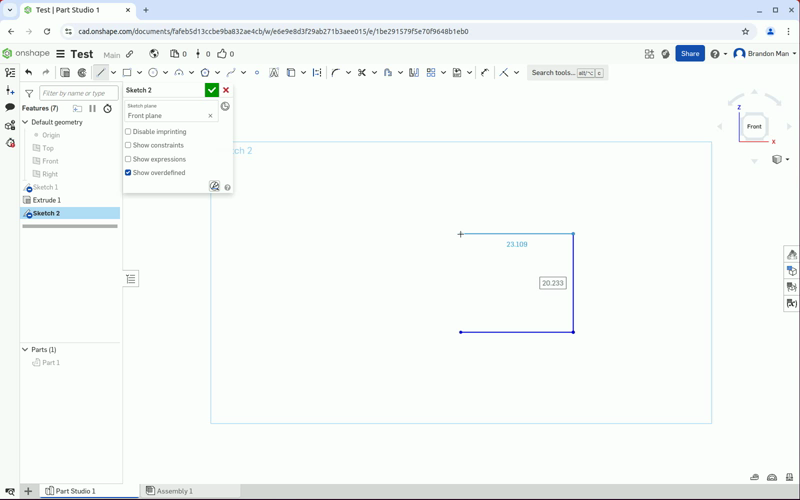
click(460, 233)
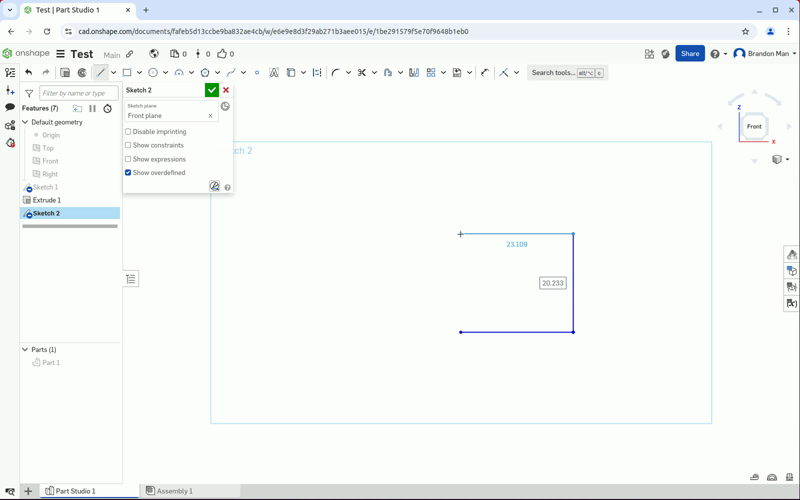
key_up(shift)
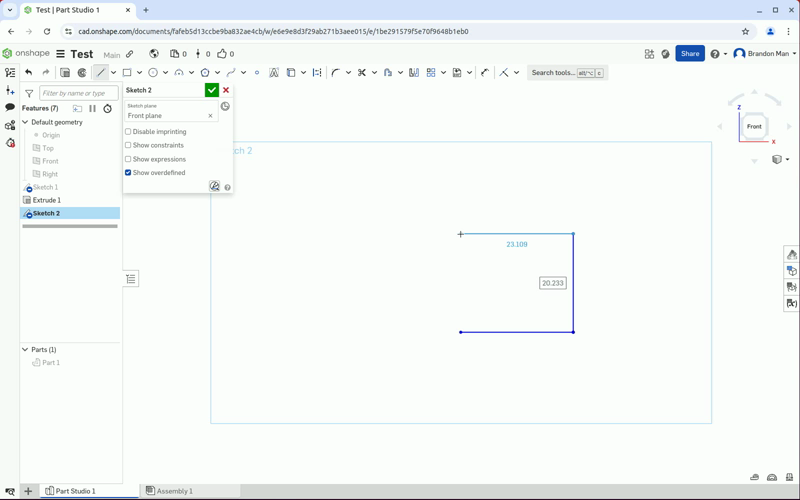
key_down(shift)
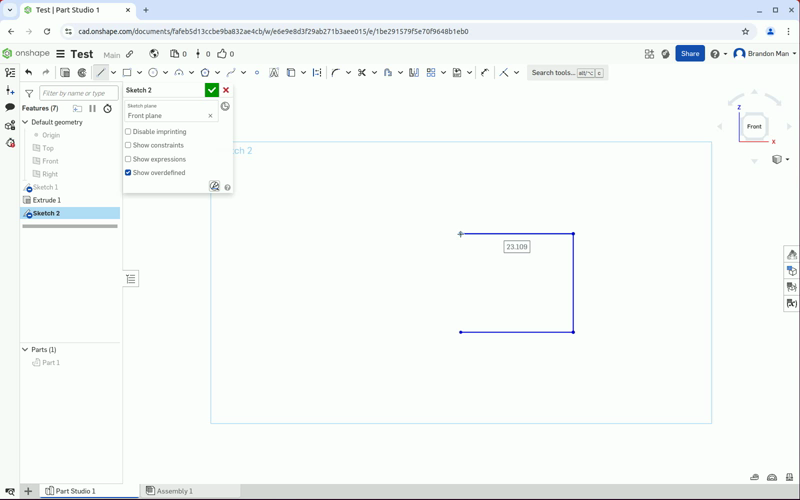
mouse_move(490, 233)
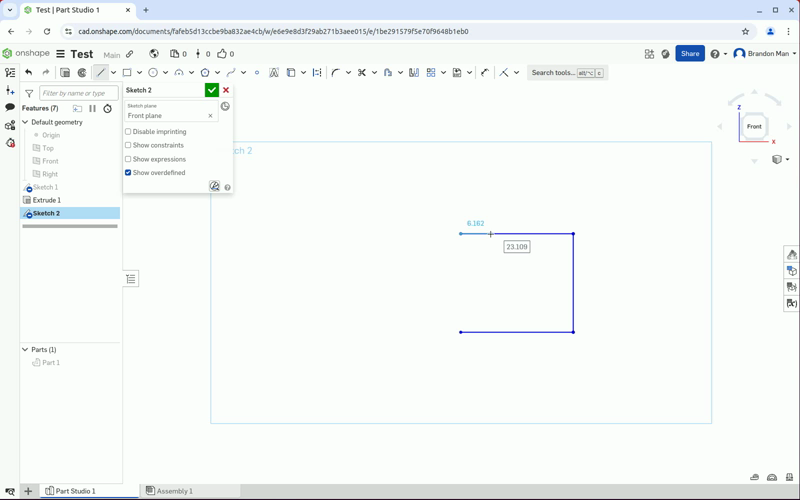
mouse_move(460, 283)
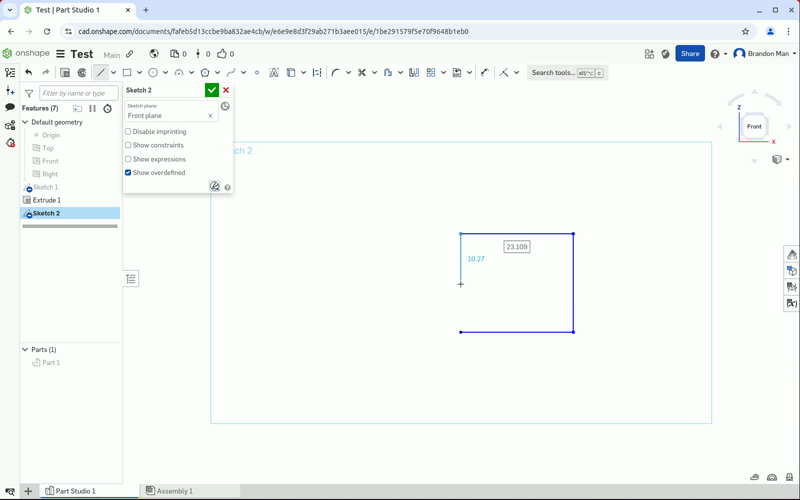
click(460, 283)
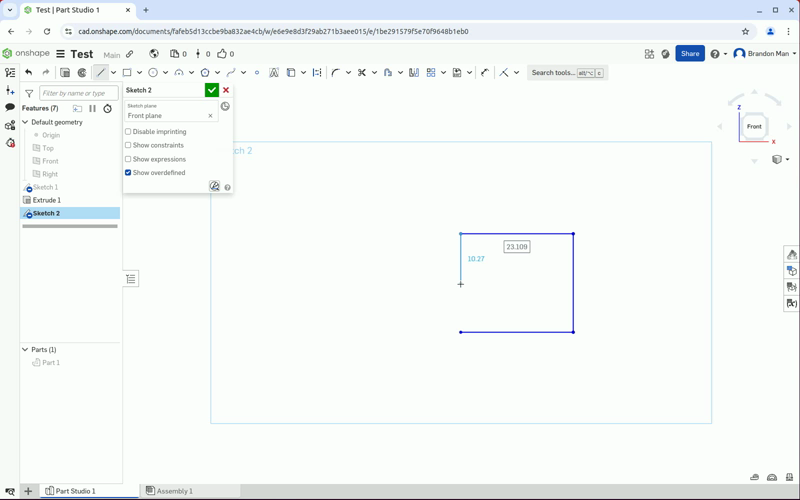
key_up(shift)
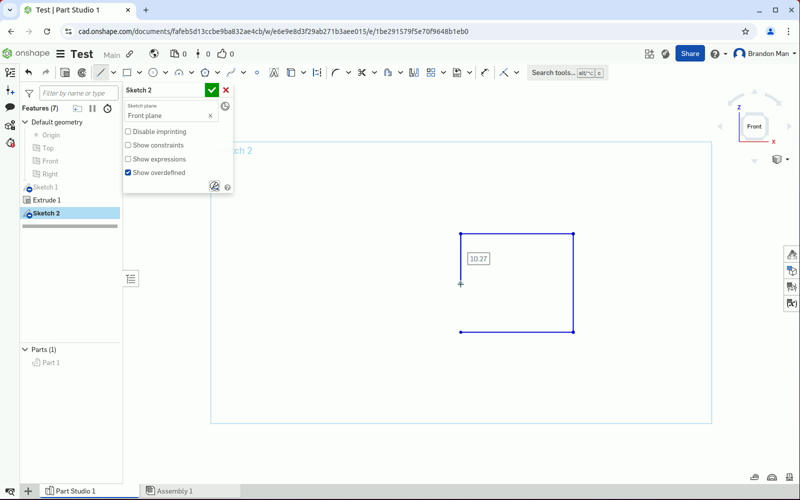
mouse_move(490, 283)
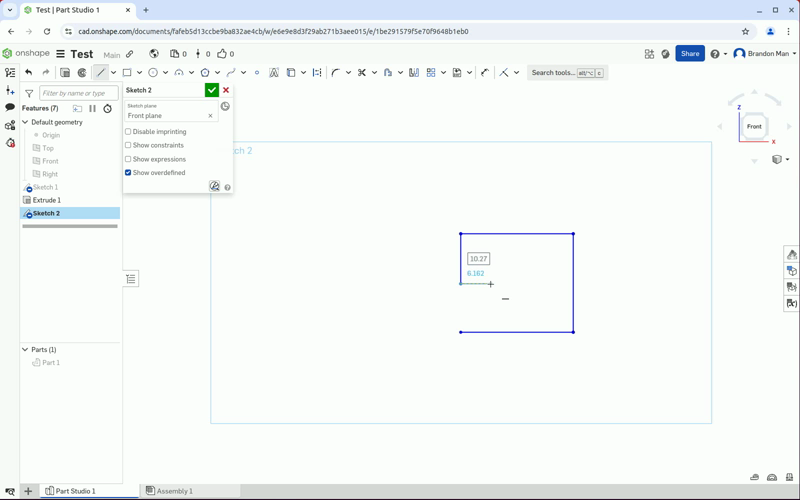
key_down(shift)
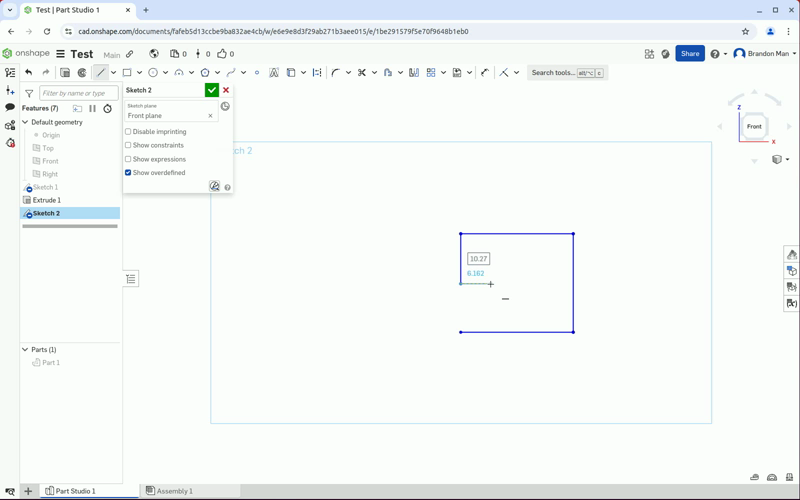
mouse_move(460, 332)
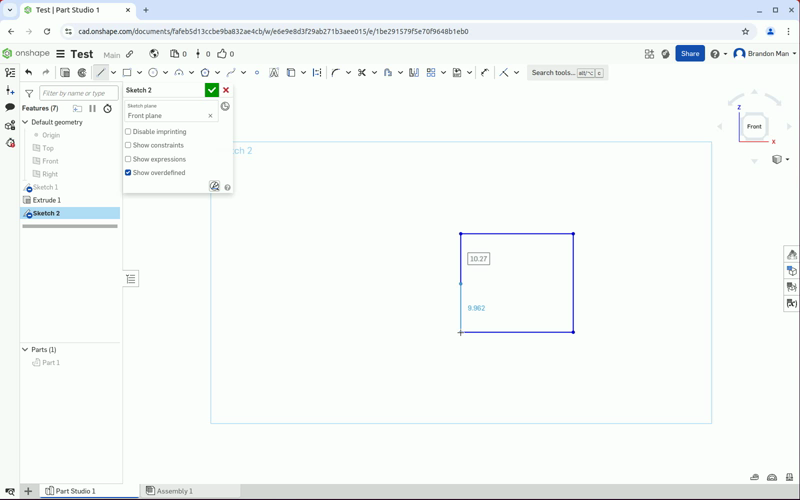
key_up(shift)
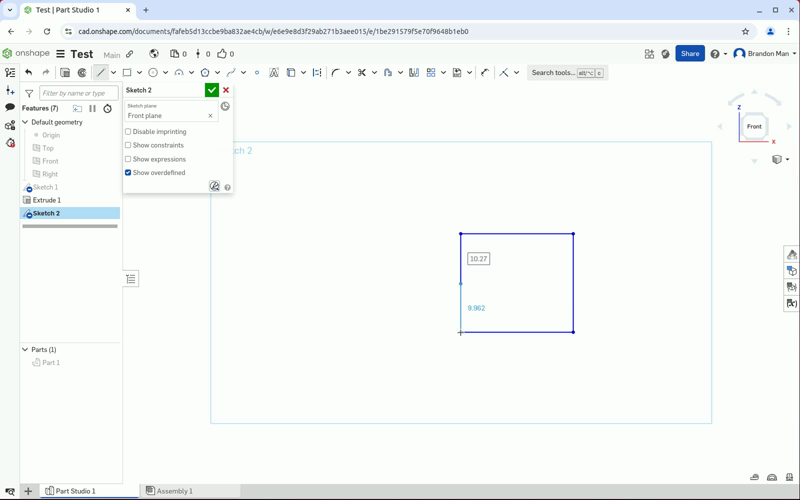
click(460, 332)
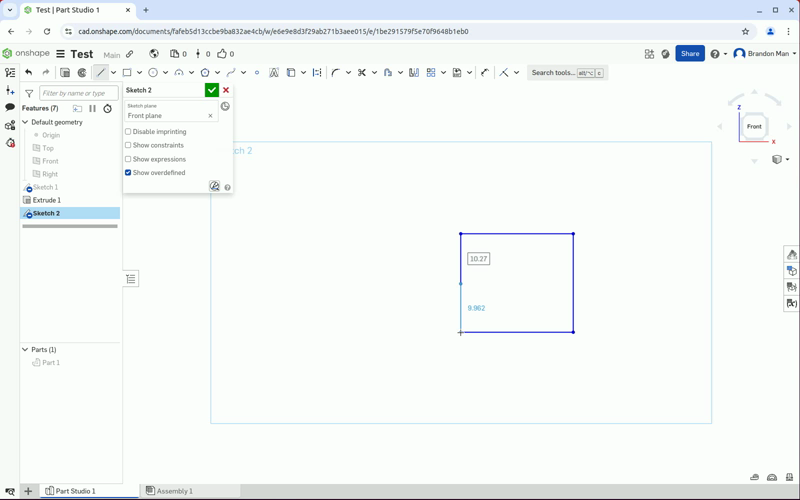
key(esc)
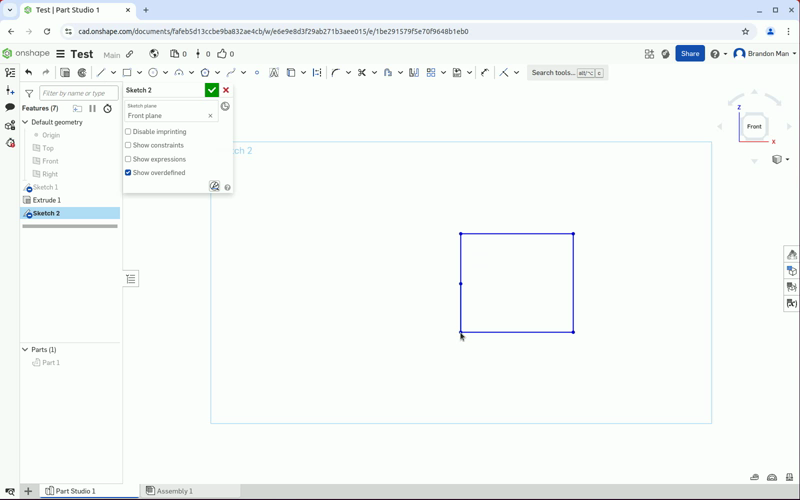
key(c)
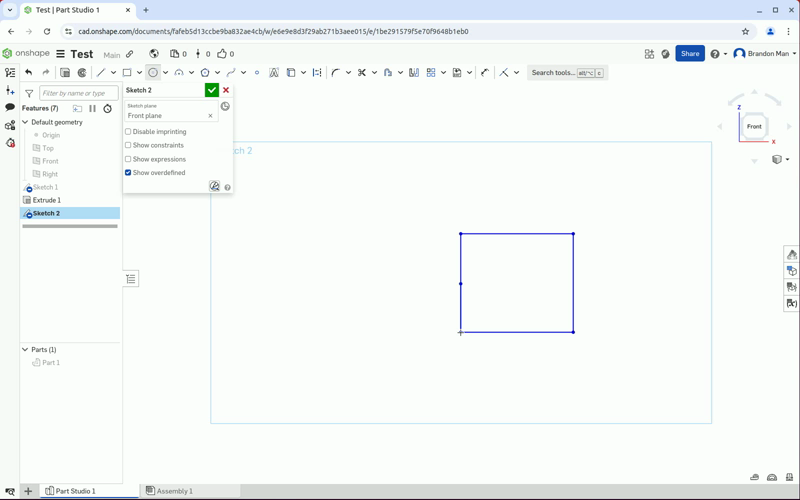
key_down(shift)
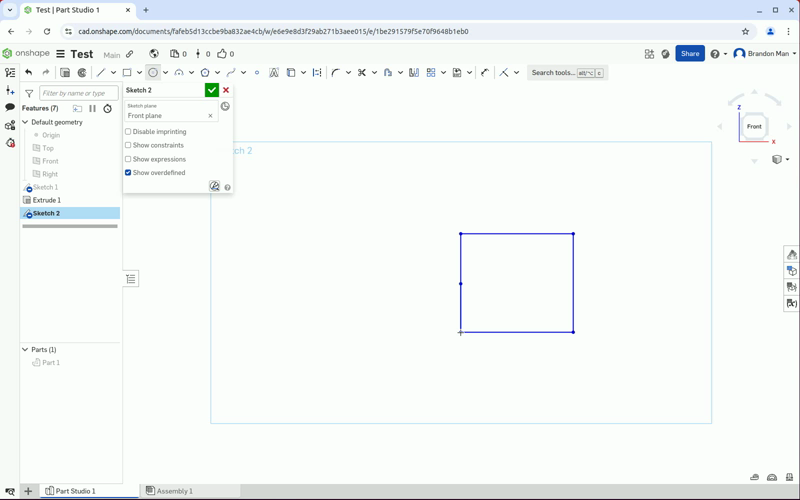
mouse_move(490, 283)
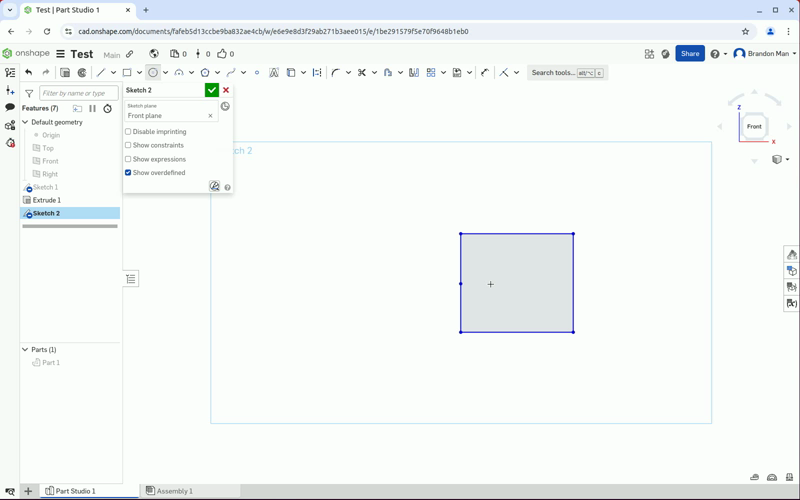
click(490, 283)
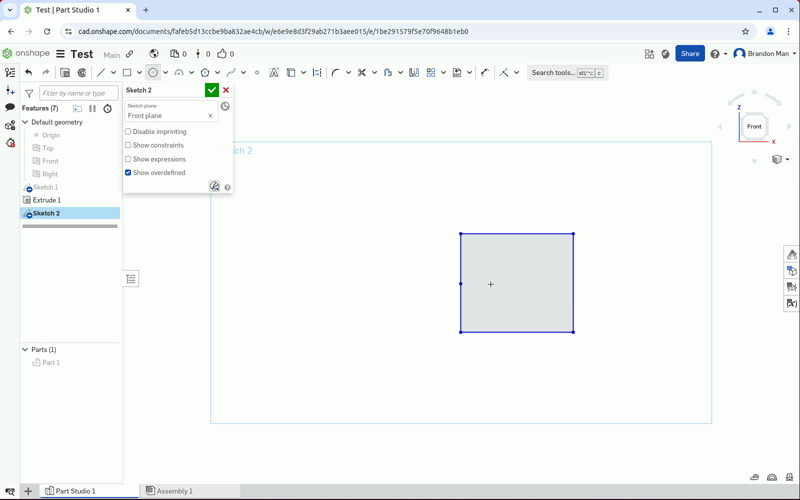
key_up(shift)
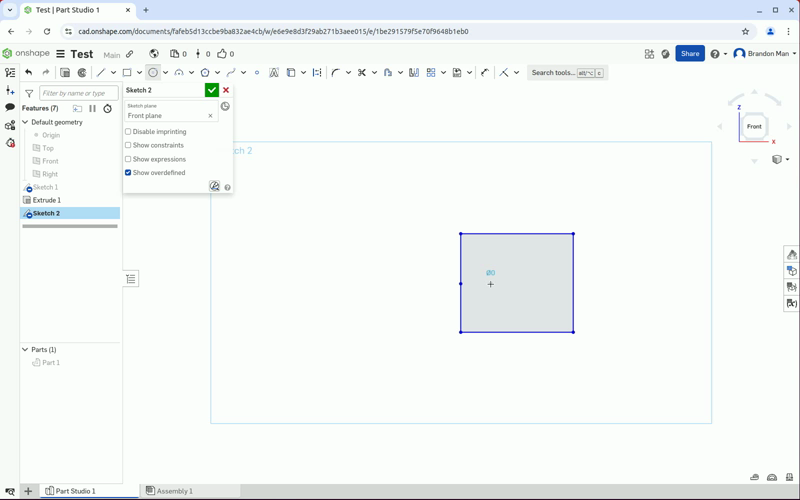
mouse_move(492, 283)
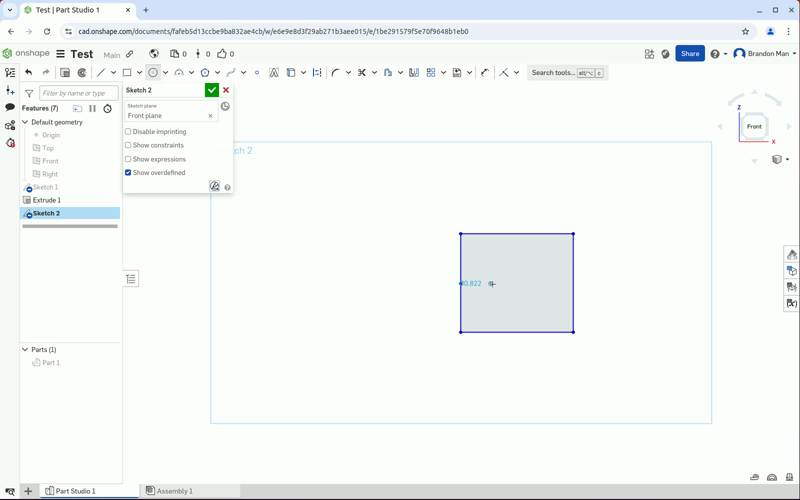
scroll(6)
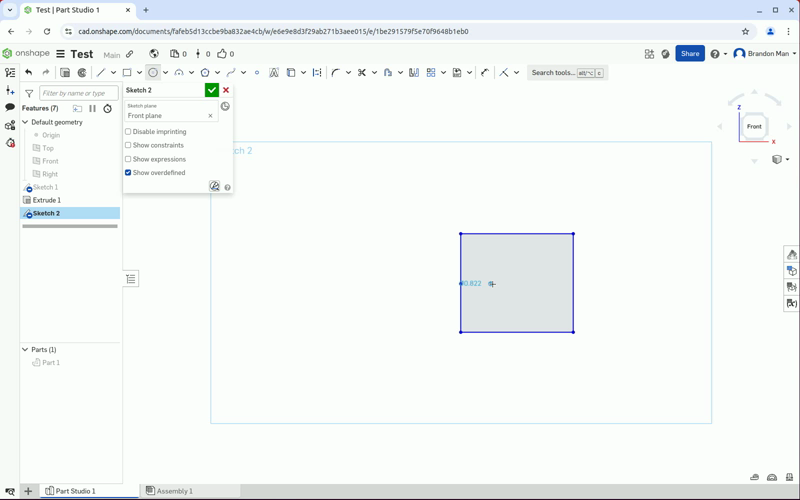
scroll(6)
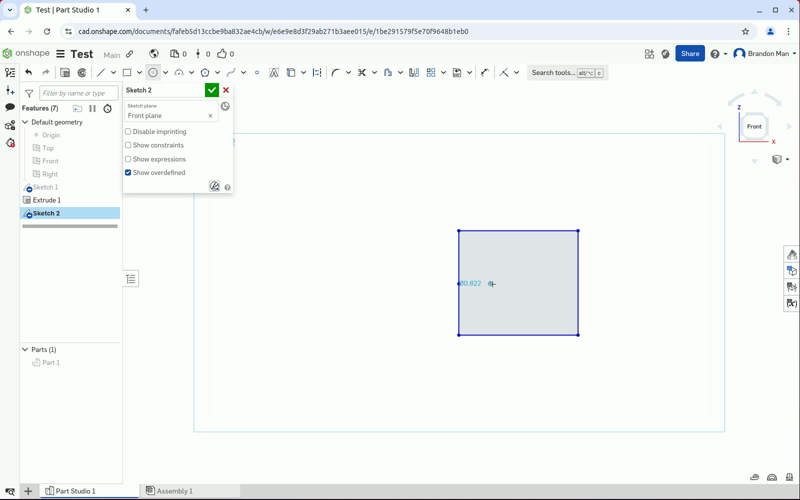
scroll(6)
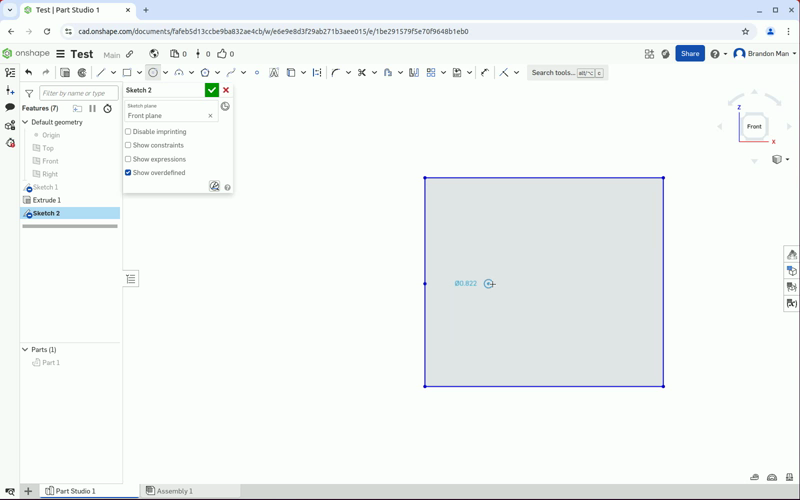
scroll(6)
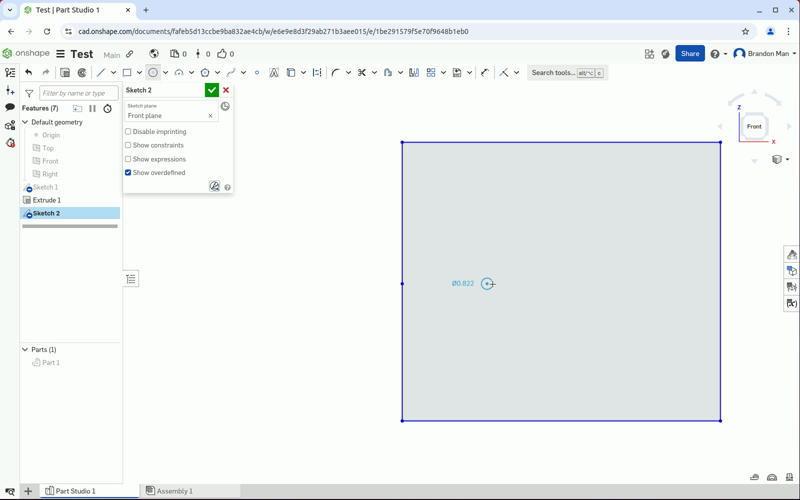
scroll(6)
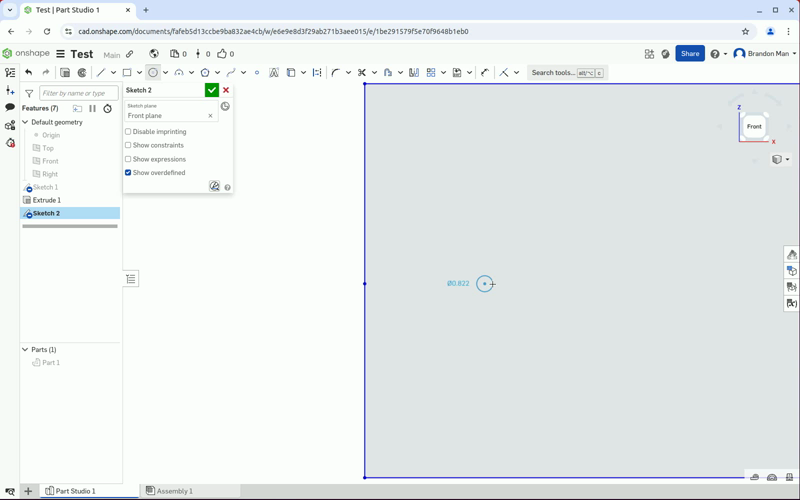
scroll(6)
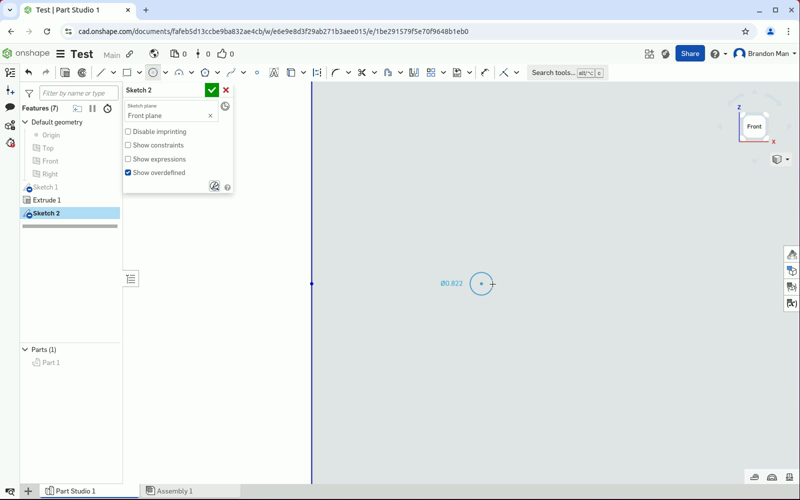
scroll(6)
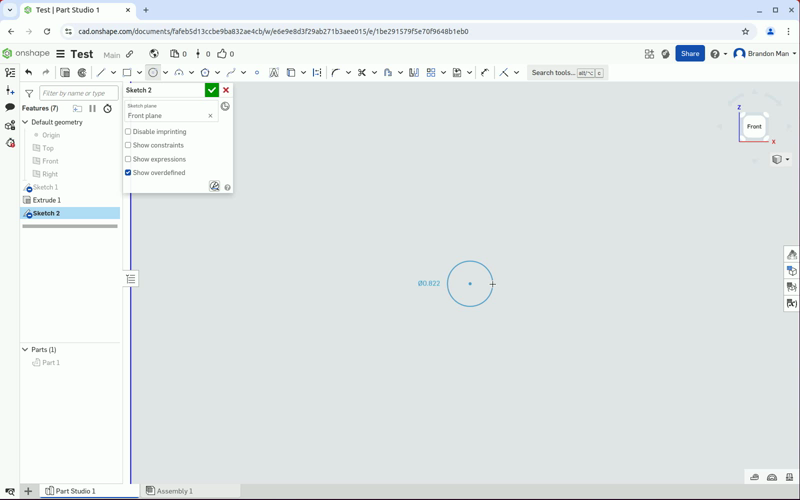
click(492, 283)
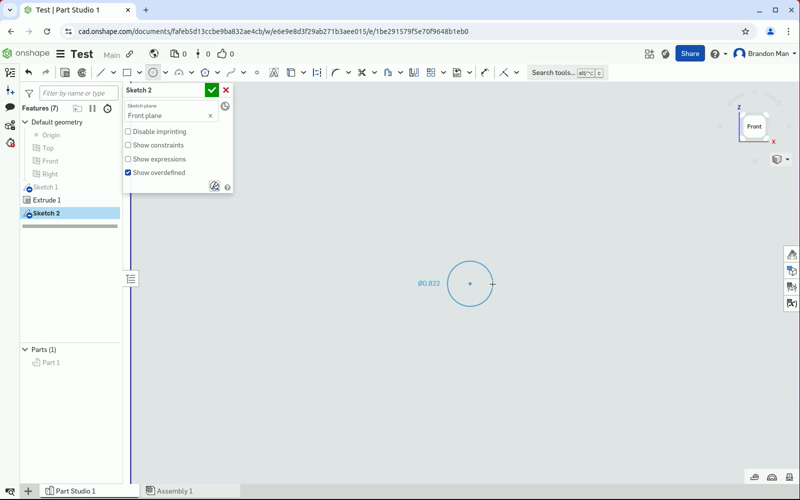
scroll(-6)
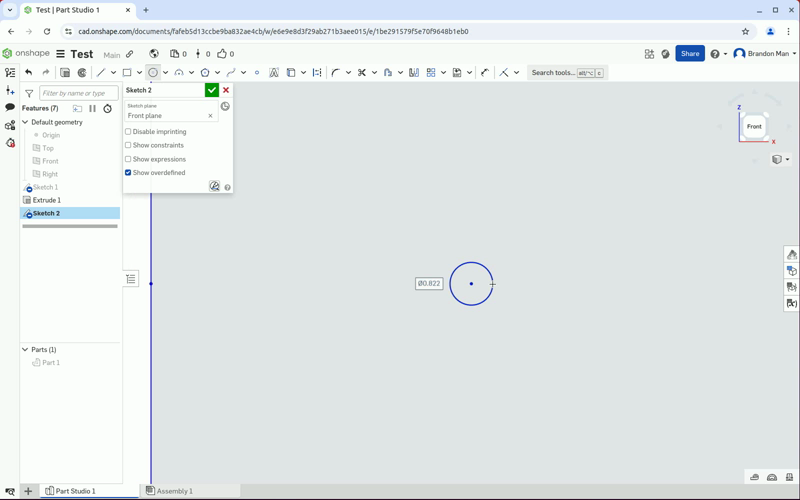
scroll(-6)
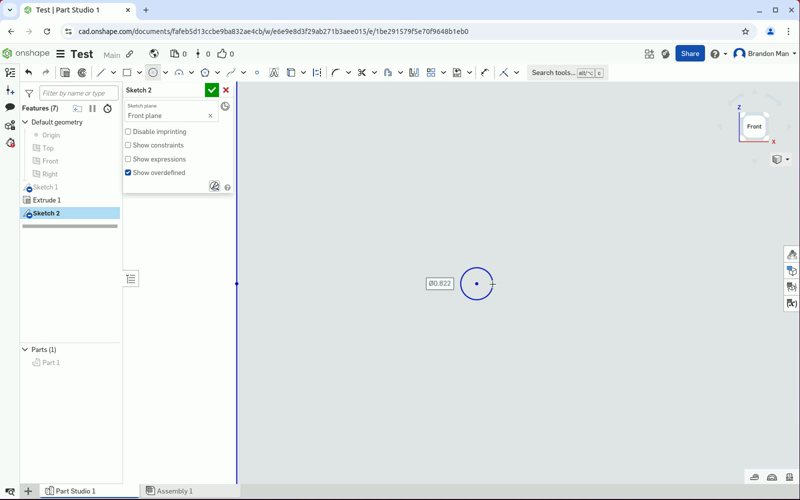
scroll(-6)
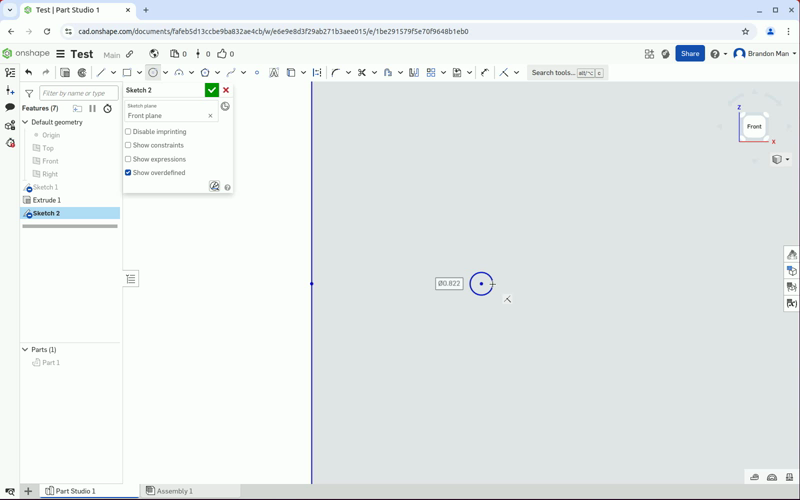
scroll(-6)
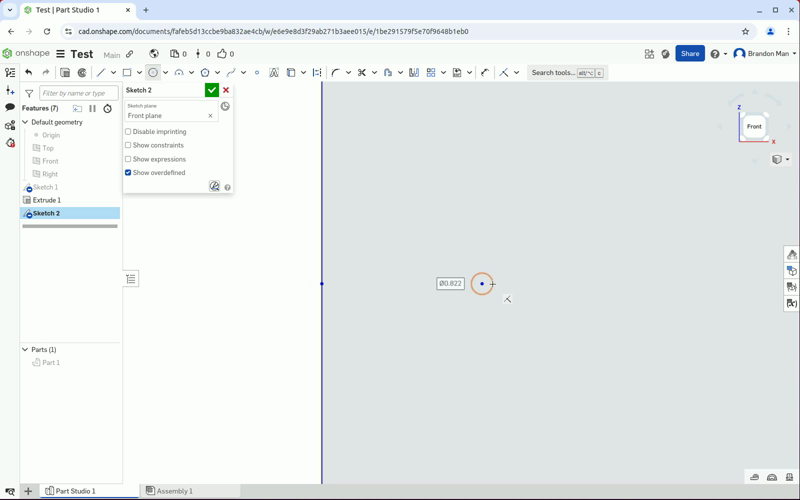
scroll(-6)
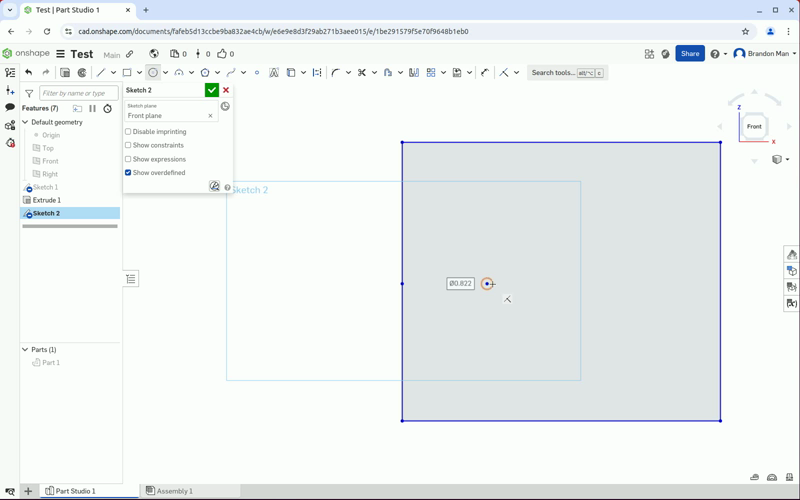
scroll(-6)
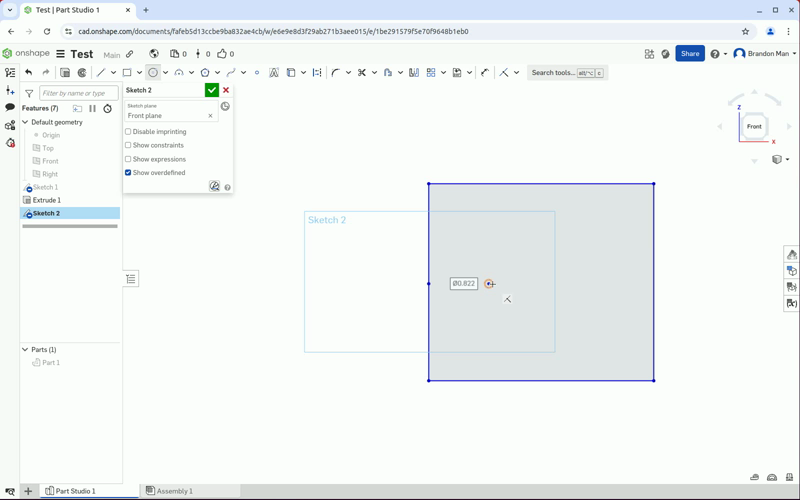
scroll(-6)
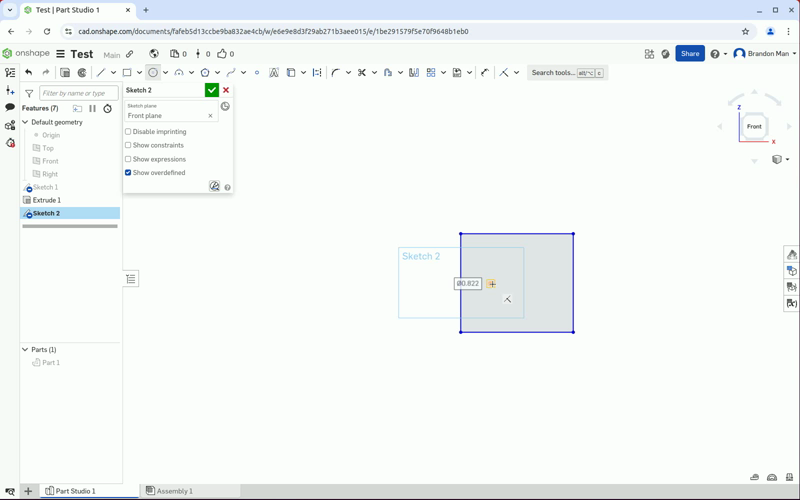
key(esc)
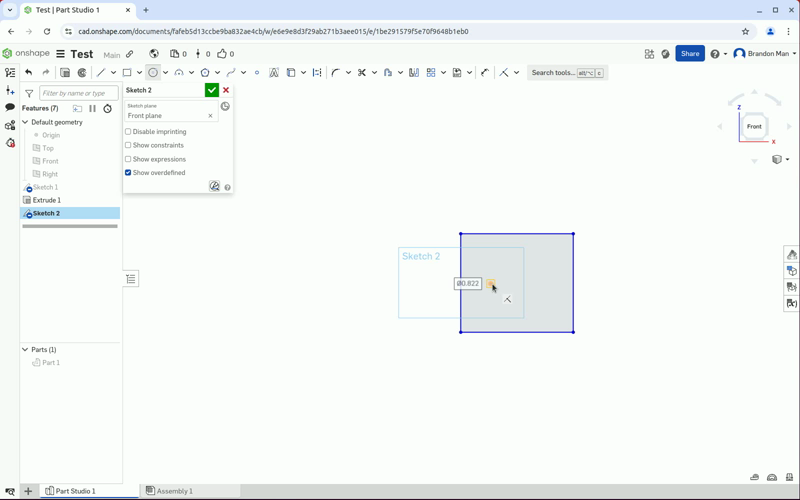
mouse_move(487, 241)
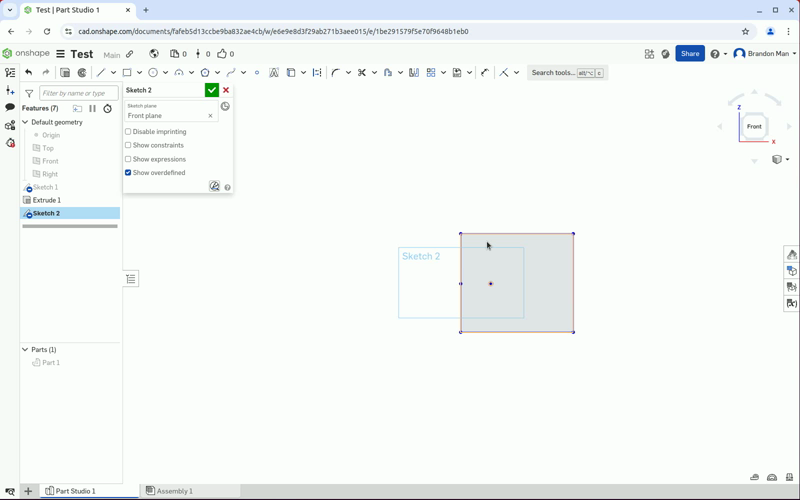
click(487, 241)
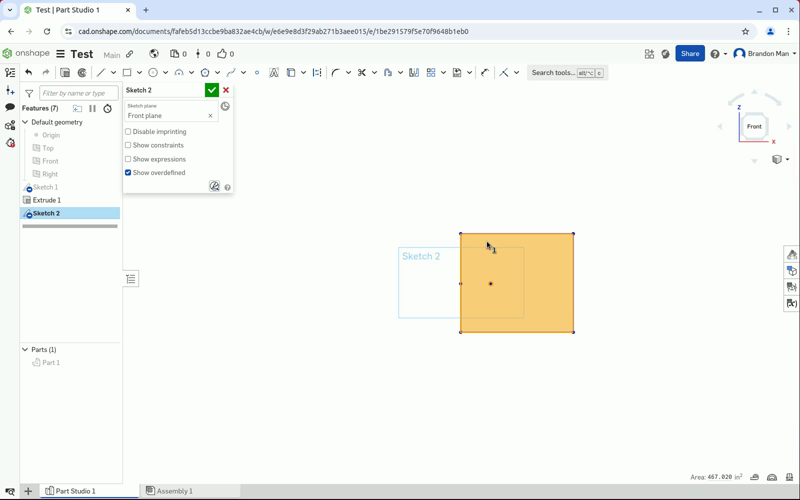
mouse_move(73, 352)
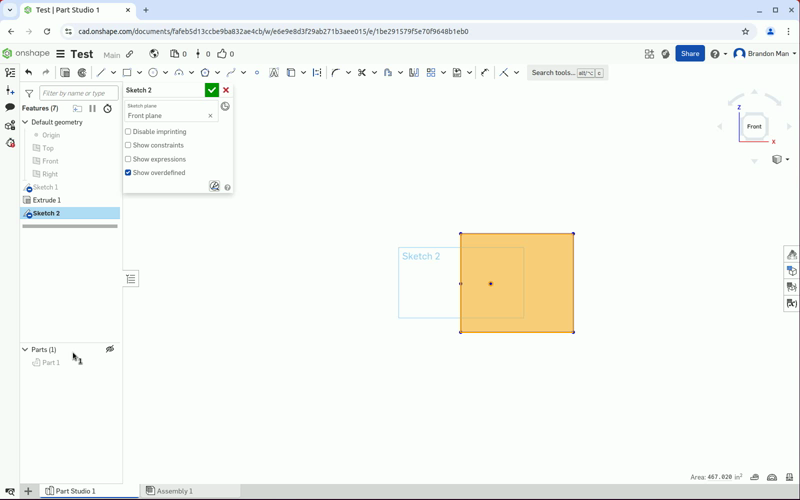
key(shift+y)
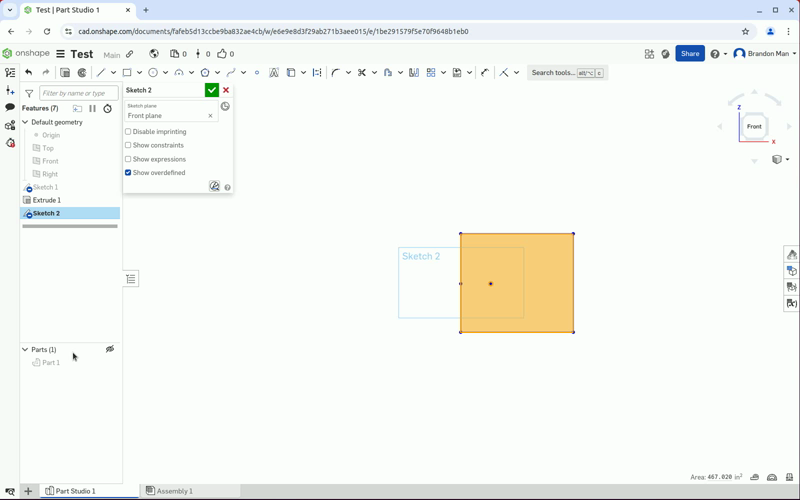
key(shift+e)
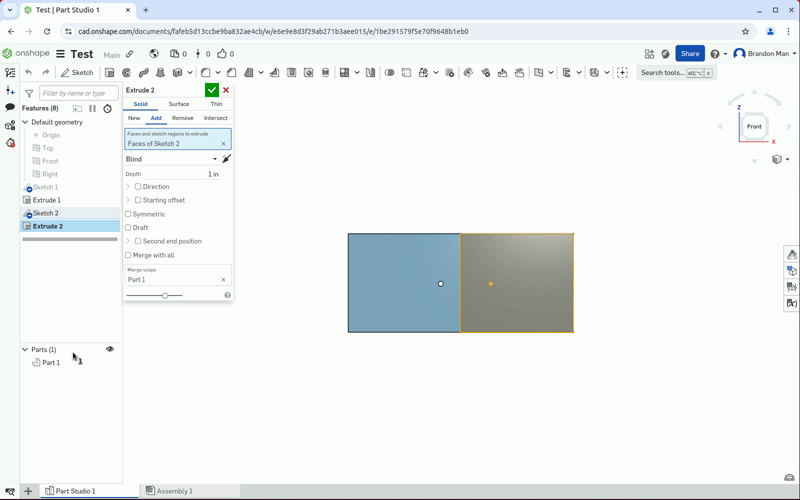
mouse_move(143, 106)
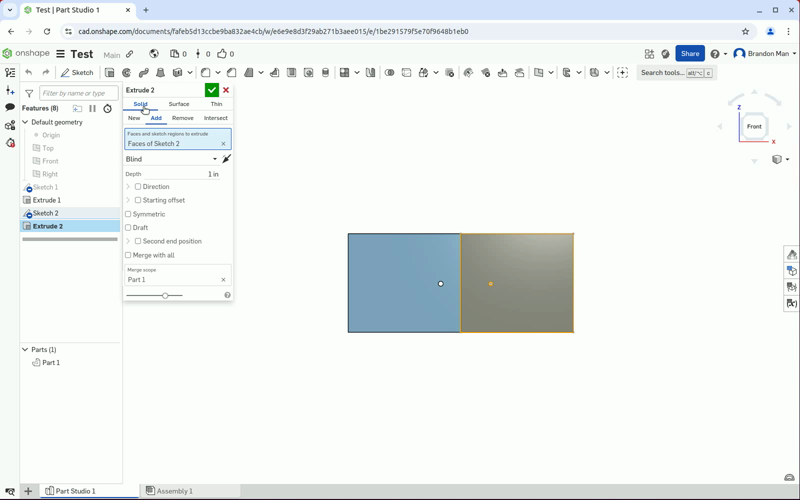
click(143, 106)
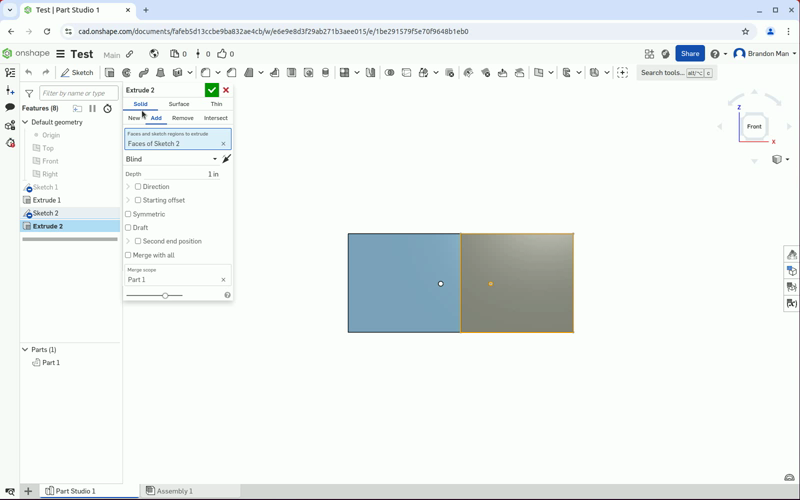
mouse_move(137, 120)
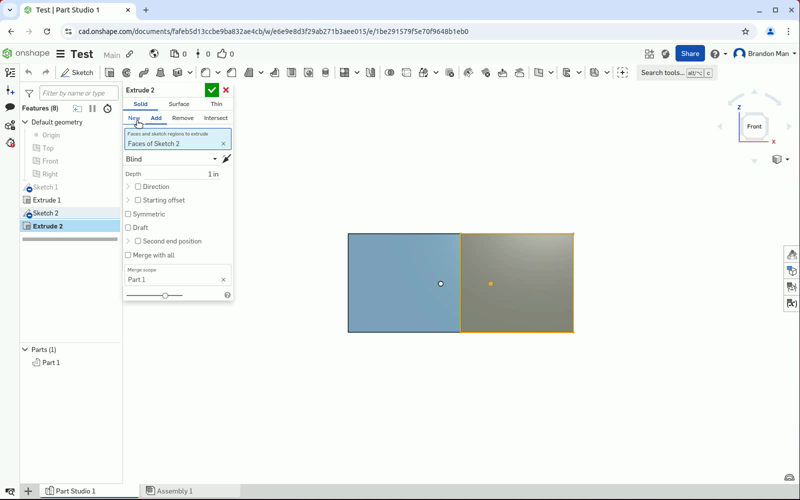
click(137, 120)
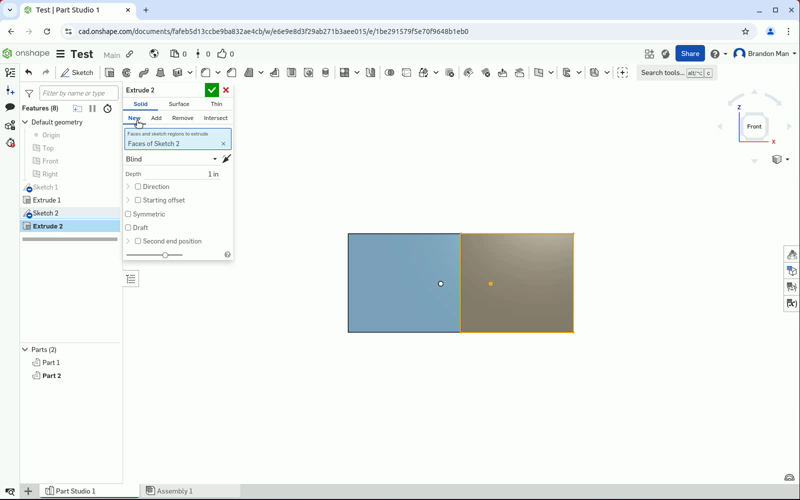
key(tab, 4)
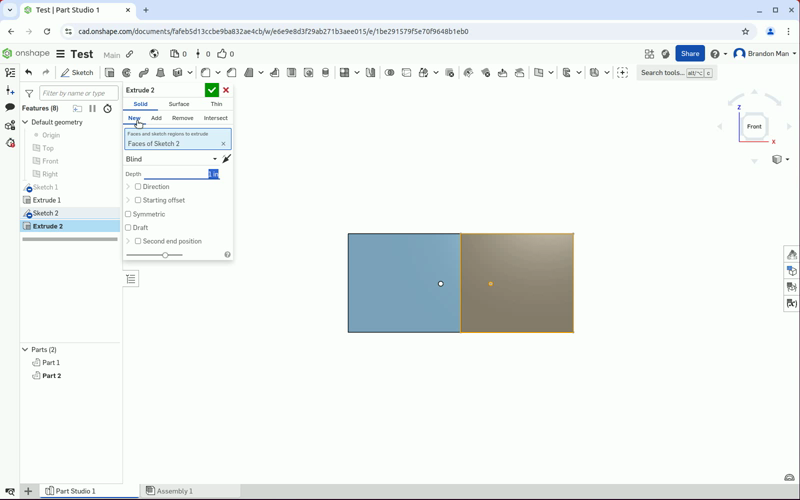
text(4.092)
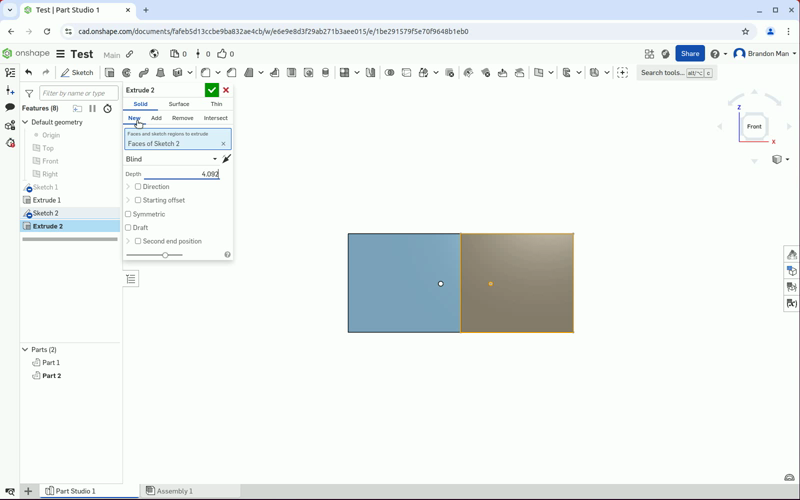
key(enter)
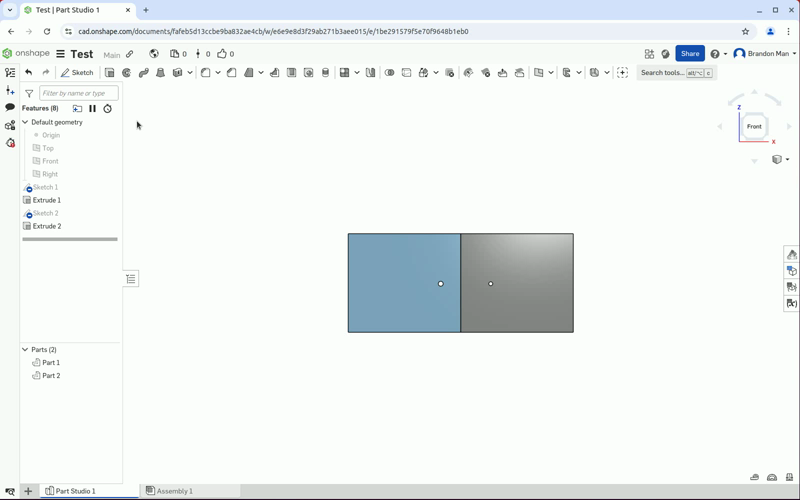
key(shift+h)
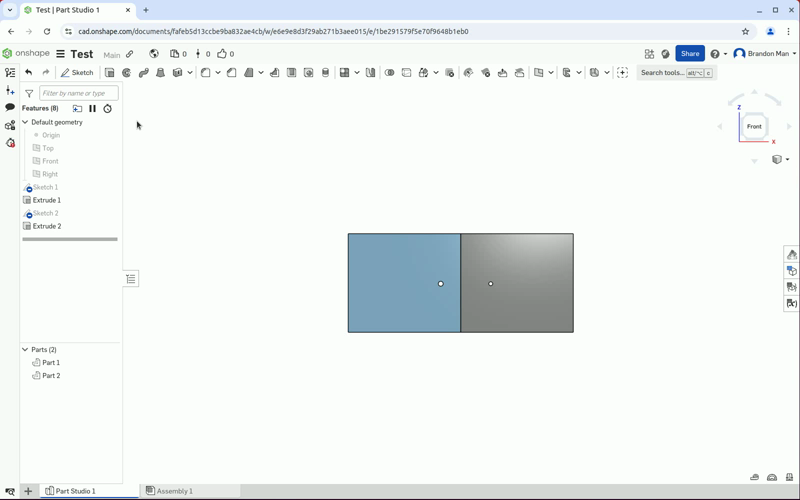
key(shift+h)
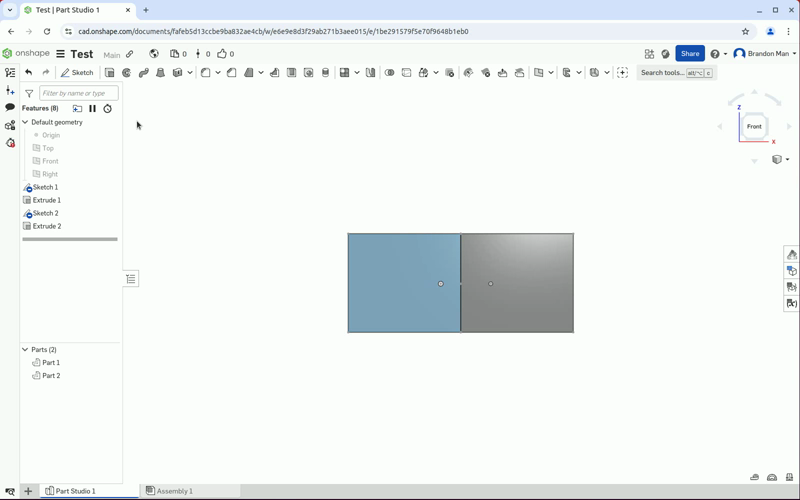
key(shift+7)
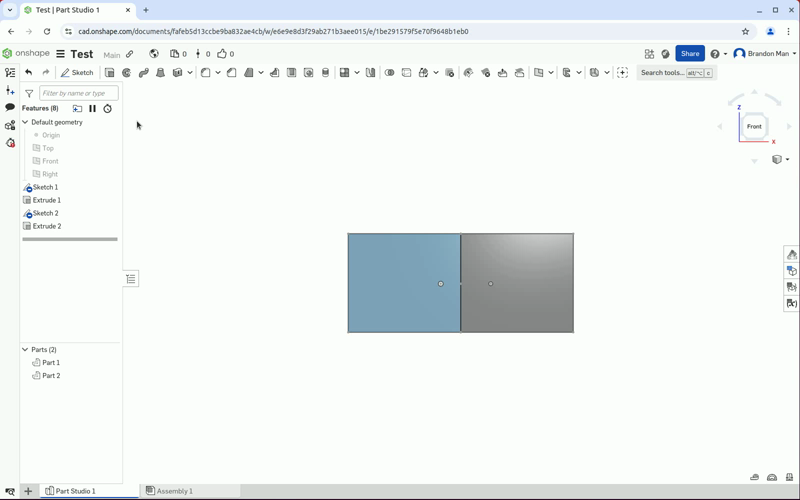
key(left, 2)
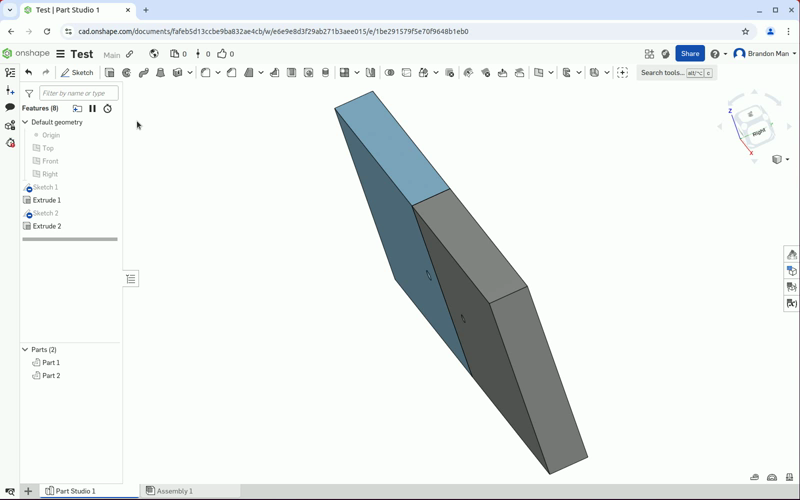
key(down, 2)
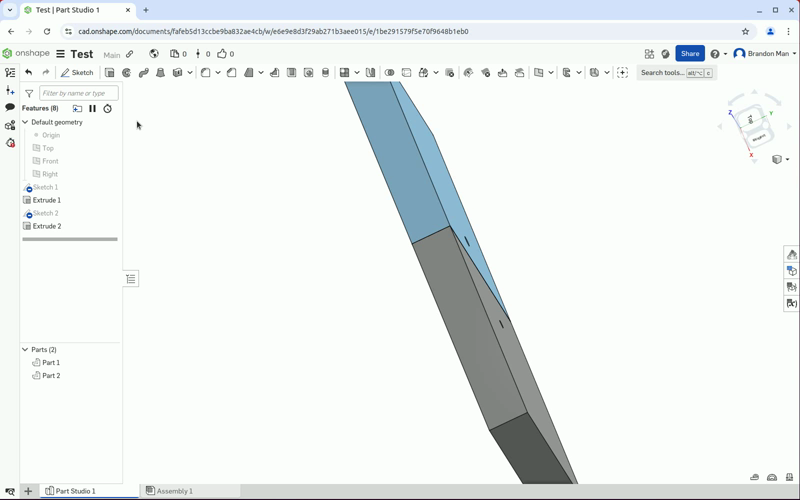
key(up, 2)
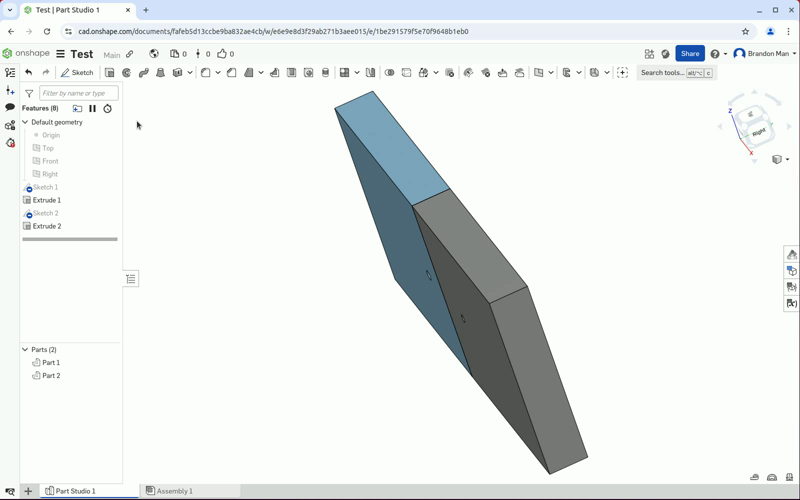
key(right, 2)
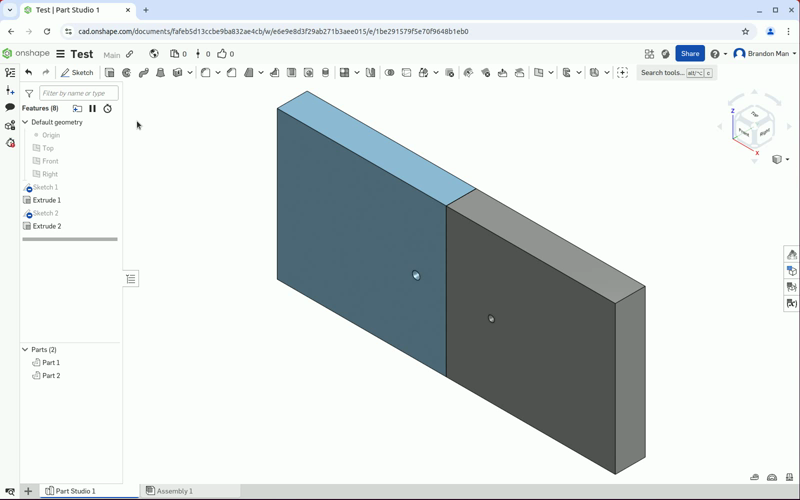
mouse_move(73, 189)
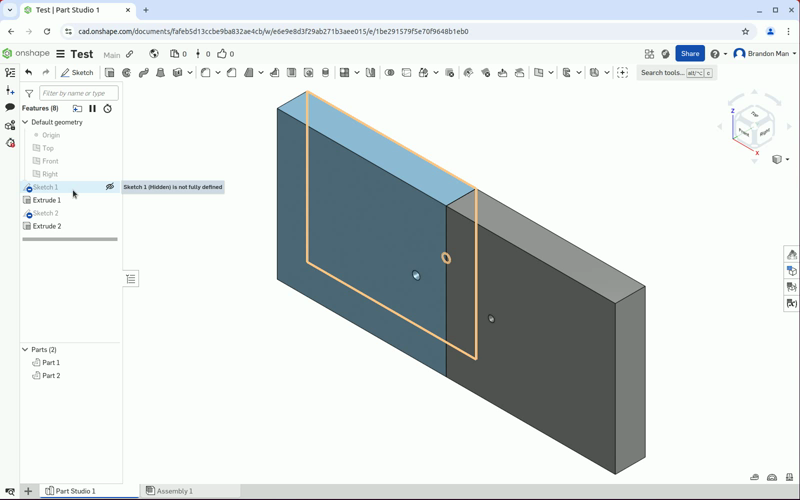
click(73, 189)